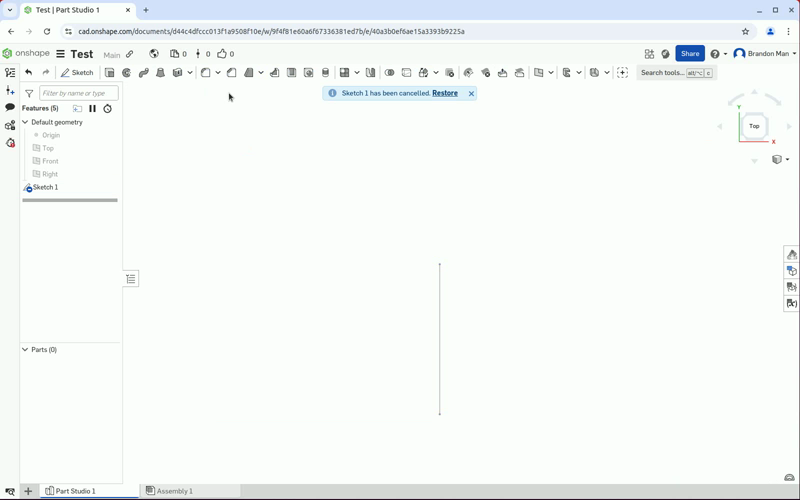
key(shift+h)
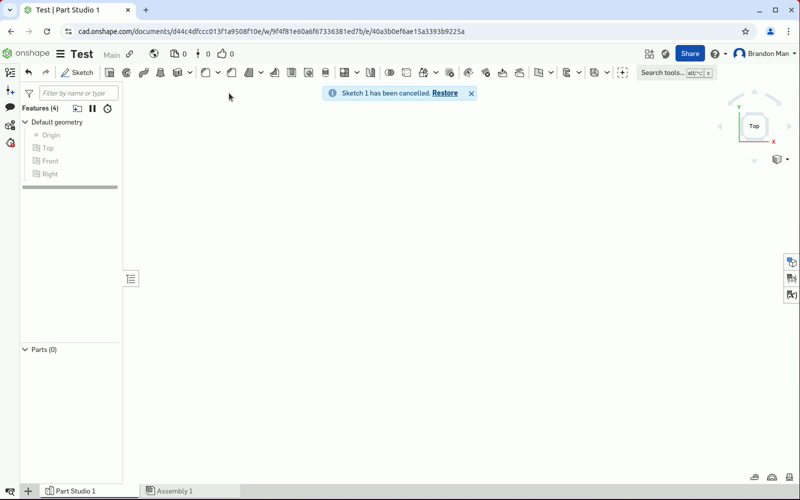
mouse_move(73, 352)
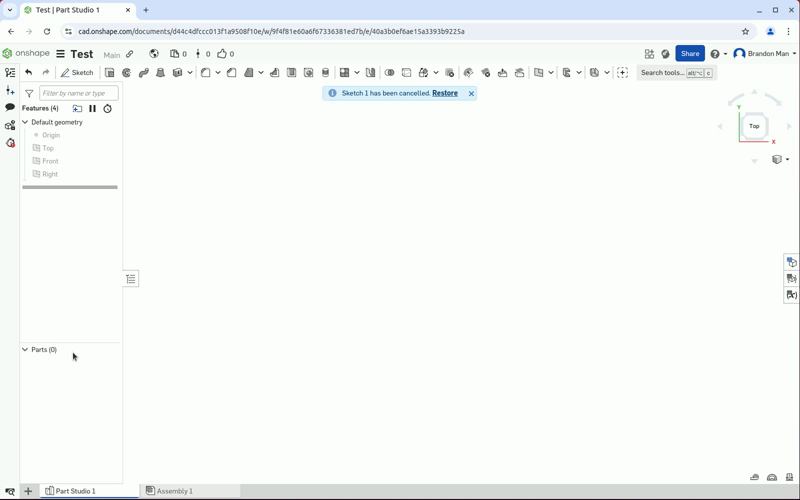
key(y)
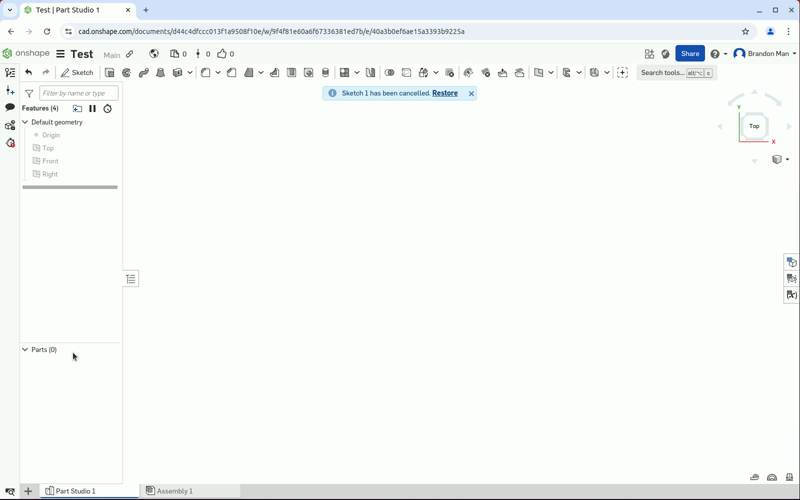
key(shift+p)
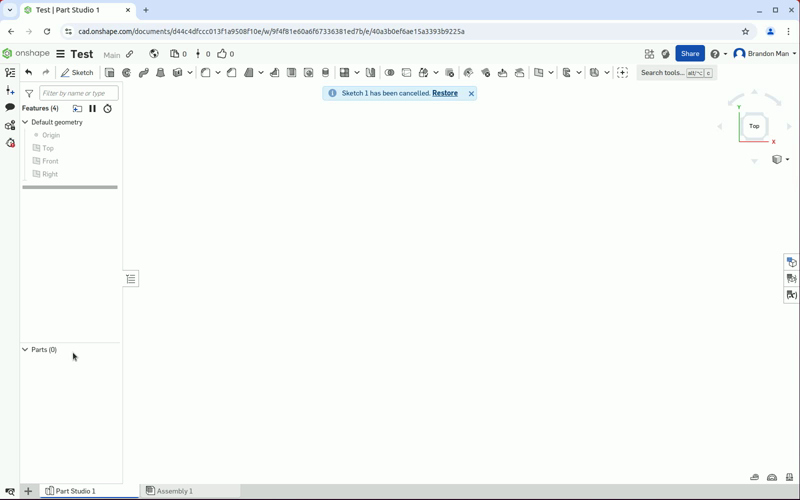
key(space)
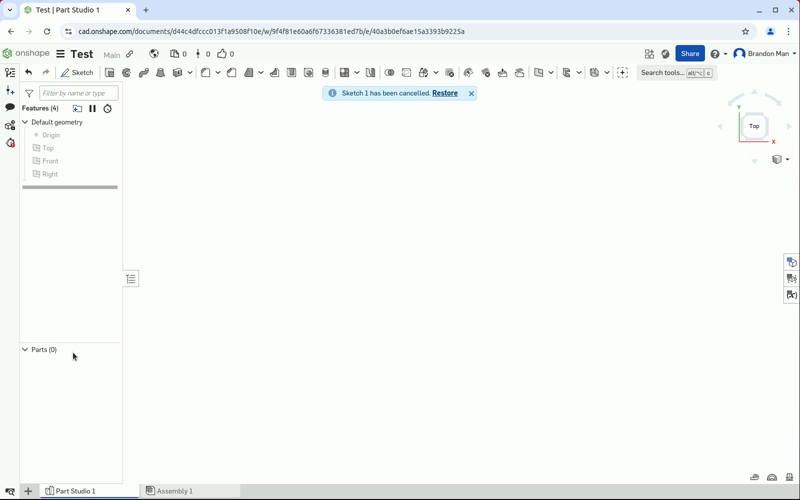
key_down(shift)
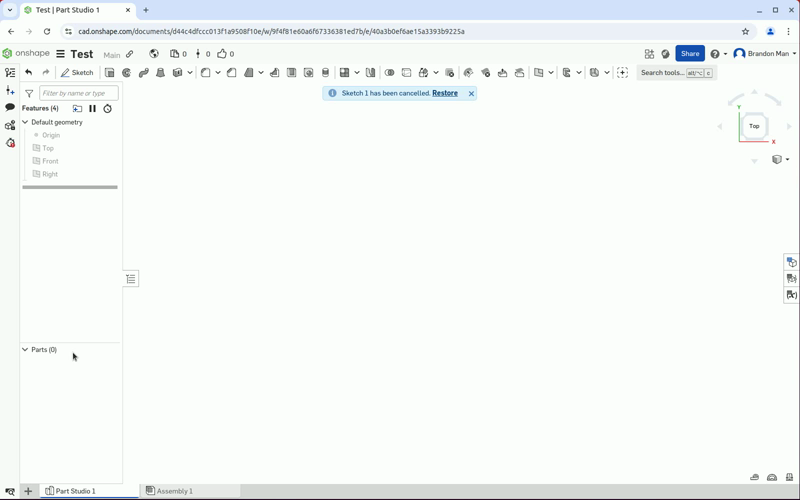
key(up)
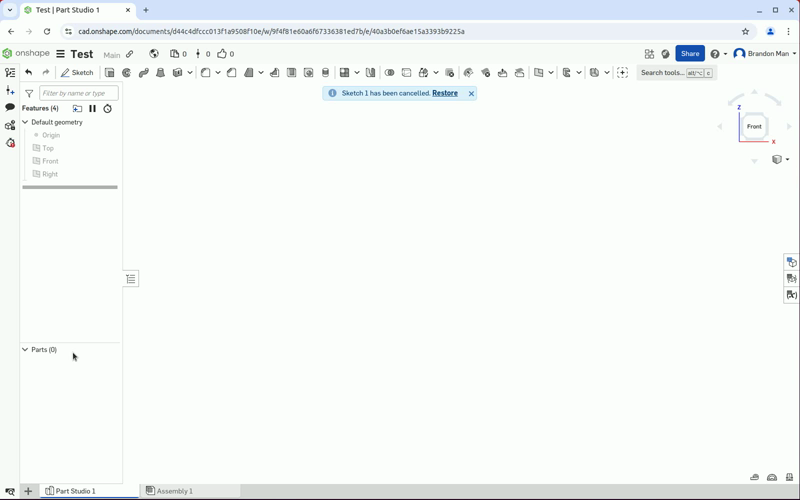
key_up(shift)
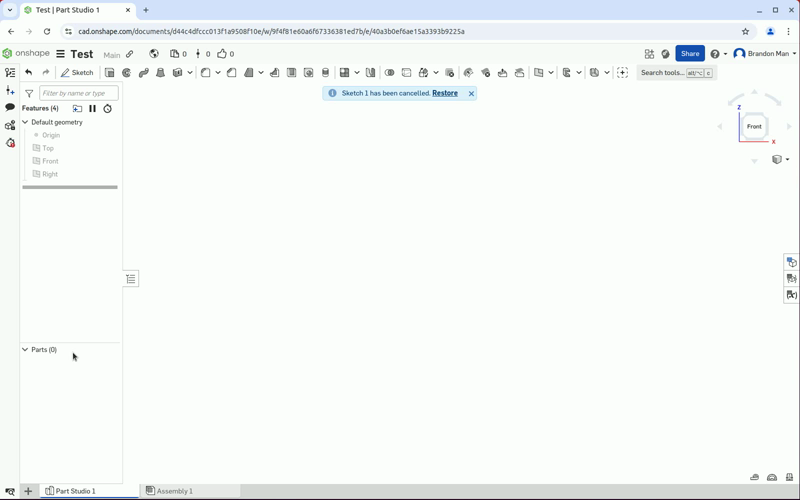
mouse_move(73, 352)
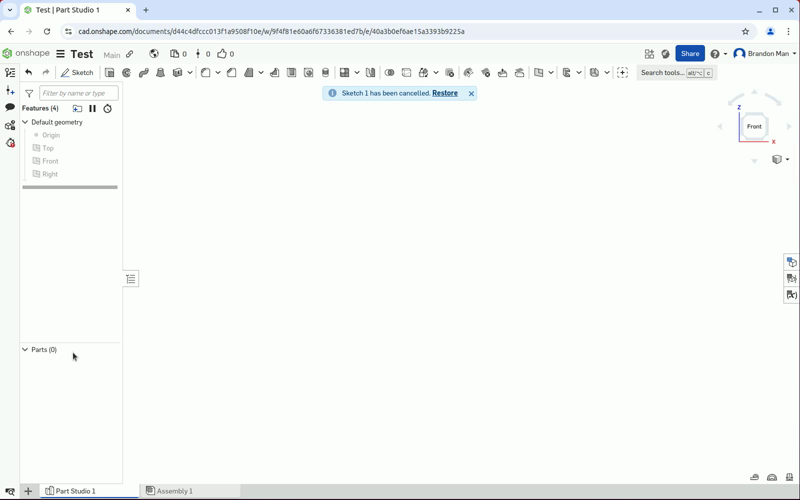
key(shift+y)
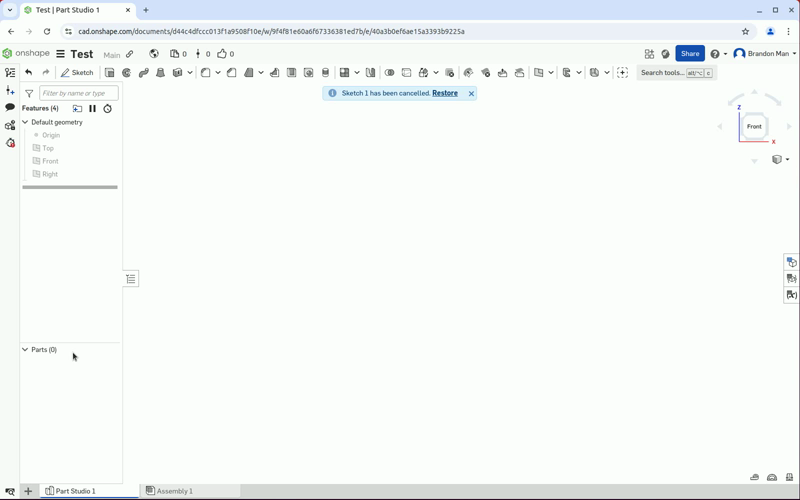
key(shift+s)
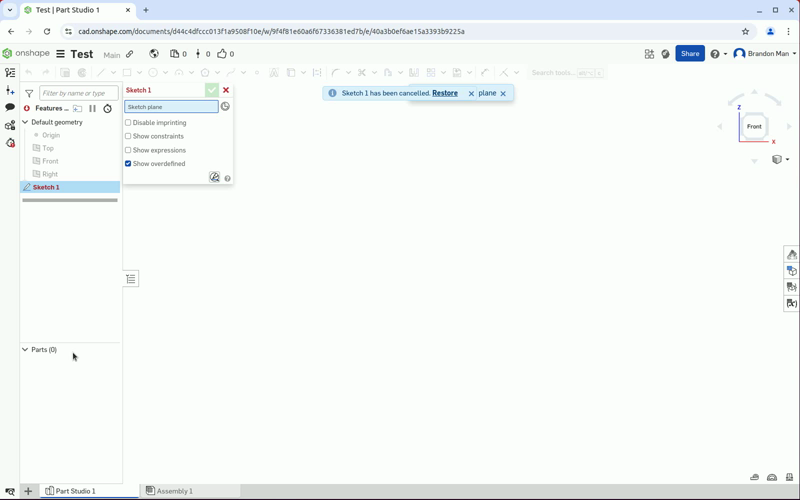
mouse_move(73, 163)
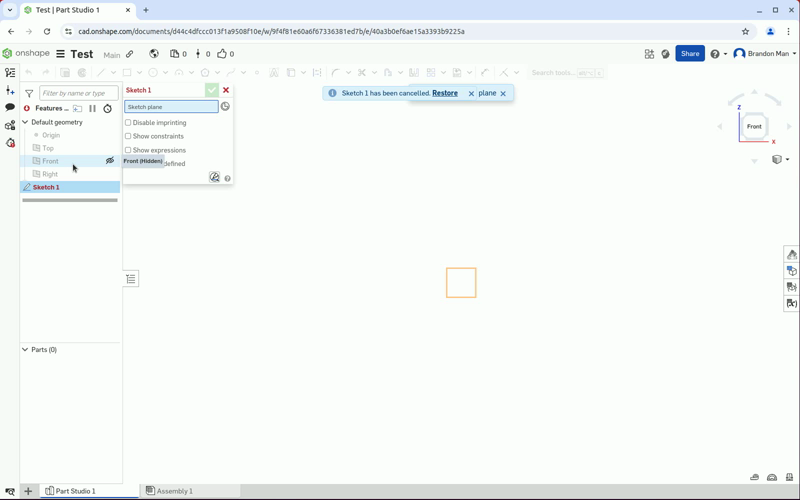
click(73, 163)
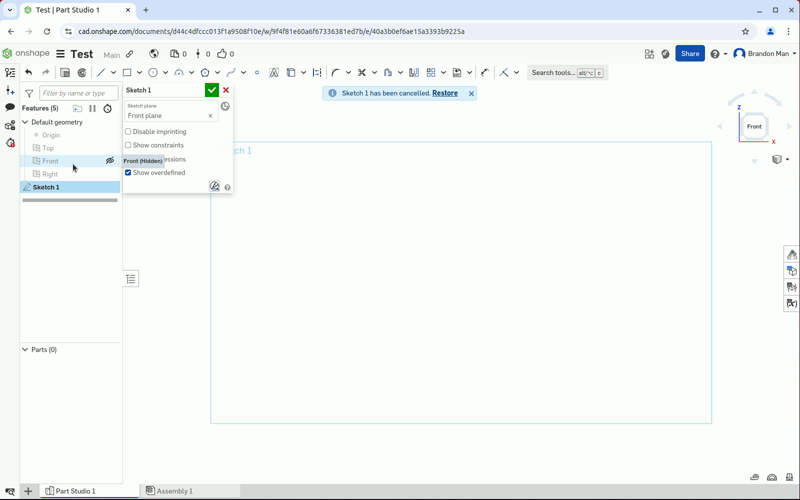
mouse_move(73, 352)
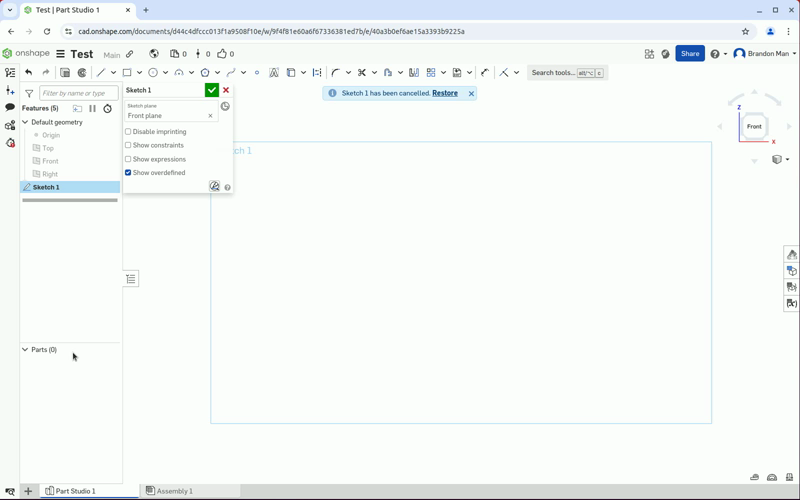
key(y)
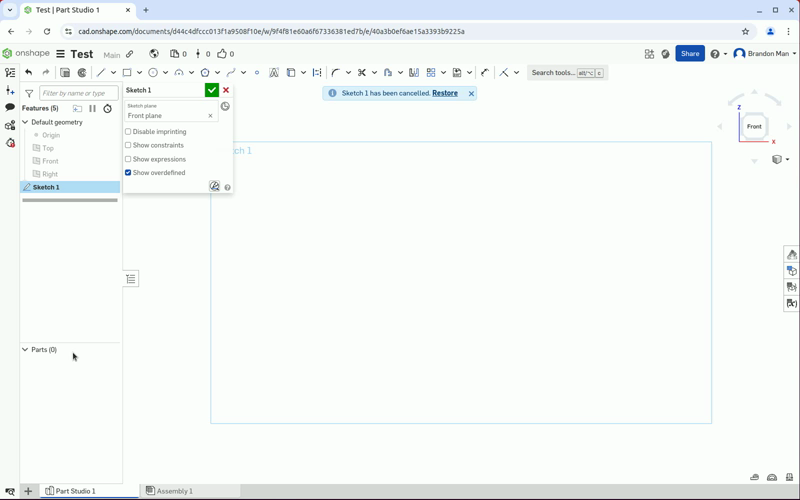
key(l)
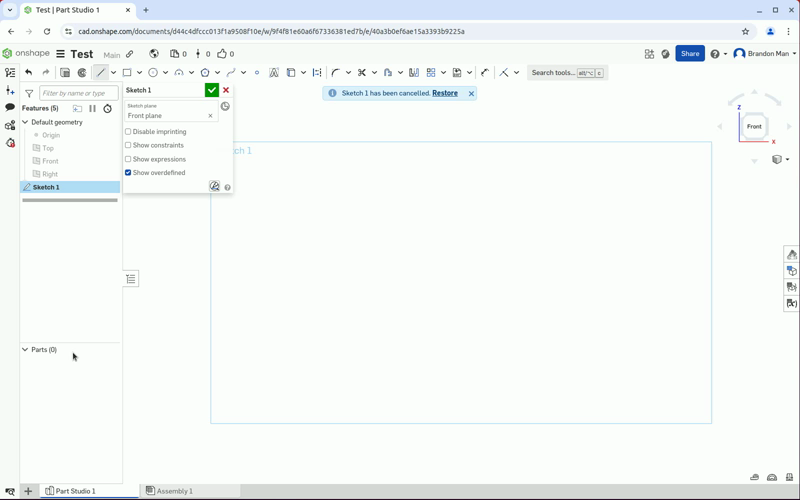
key_down(shift)
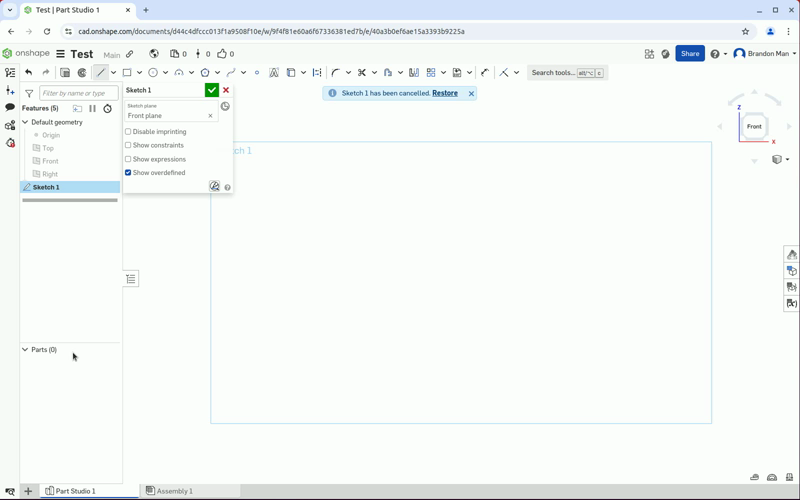
mouse_move(348, 395)
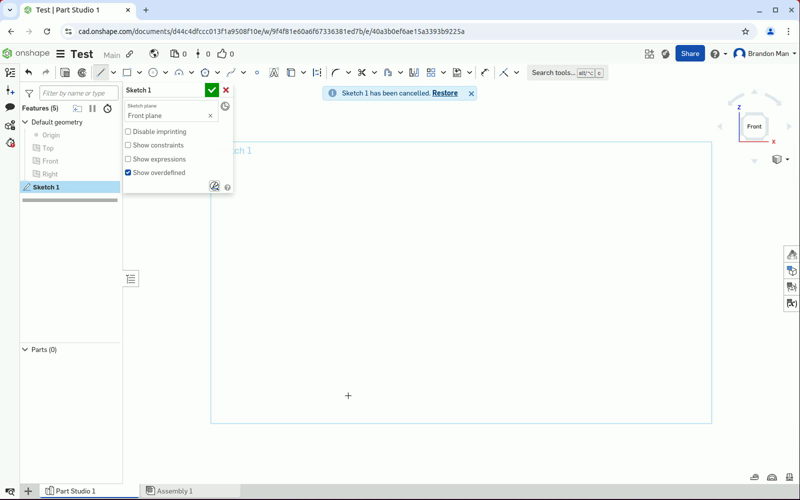
click(348, 395)
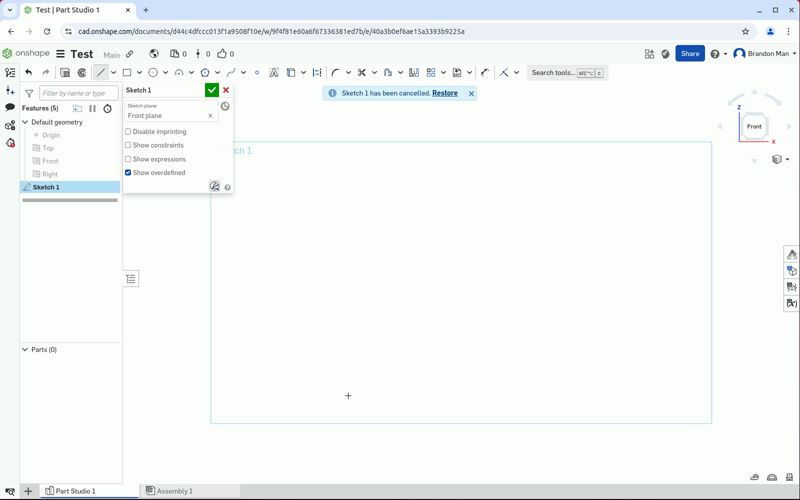
key_up(shift)
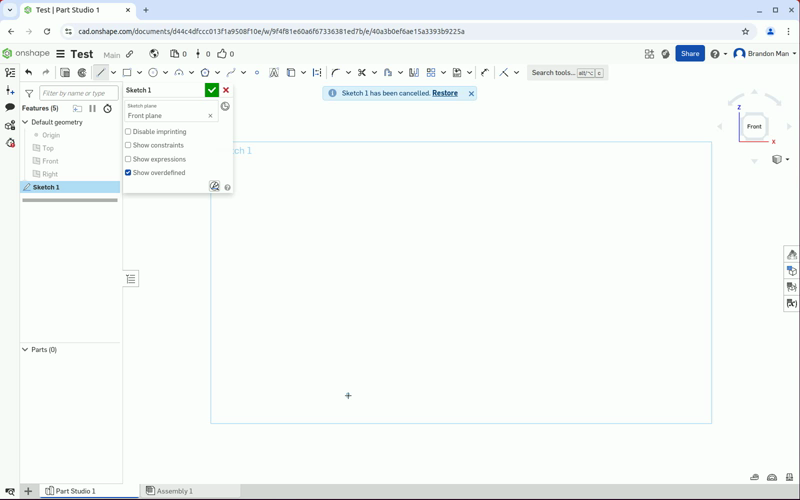
key_down(shift)
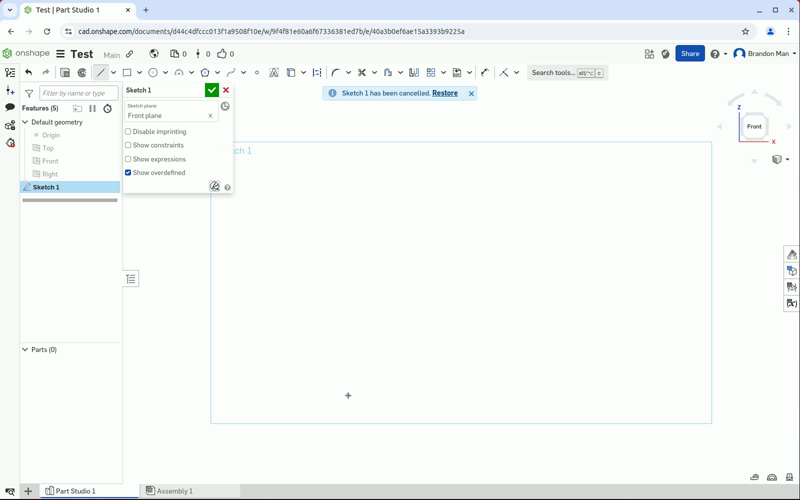
mouse_move(572, 395)
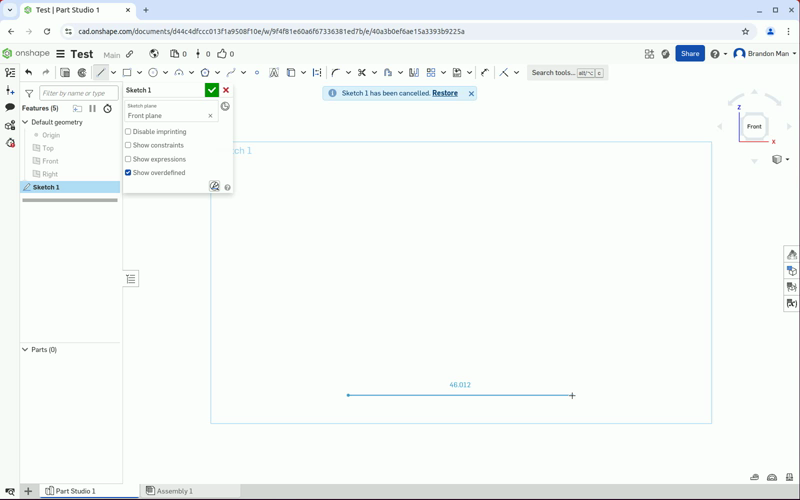
click(572, 395)
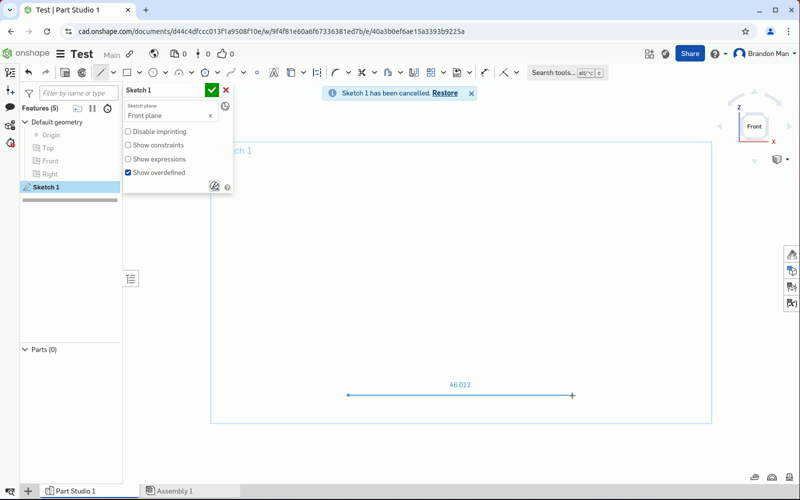
key_up(shift)
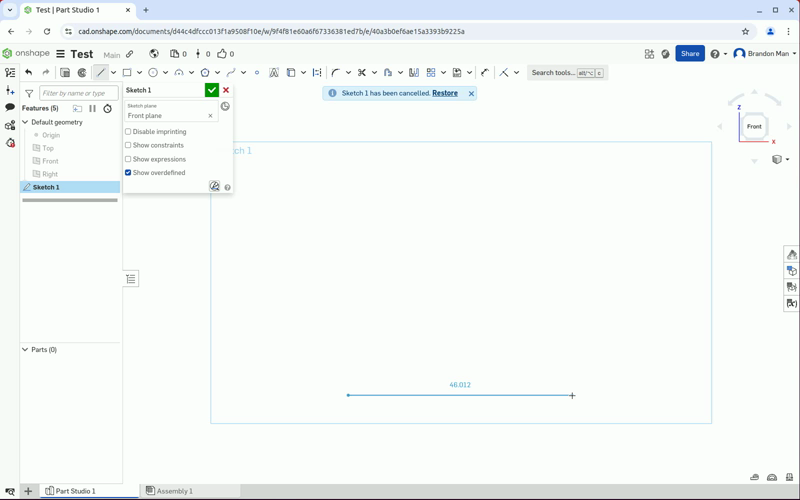
key_down(shift)
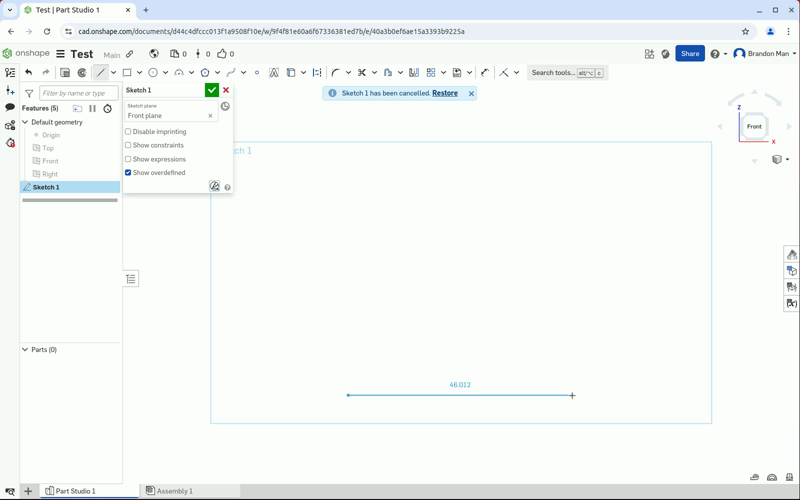
mouse_move(572, 171)
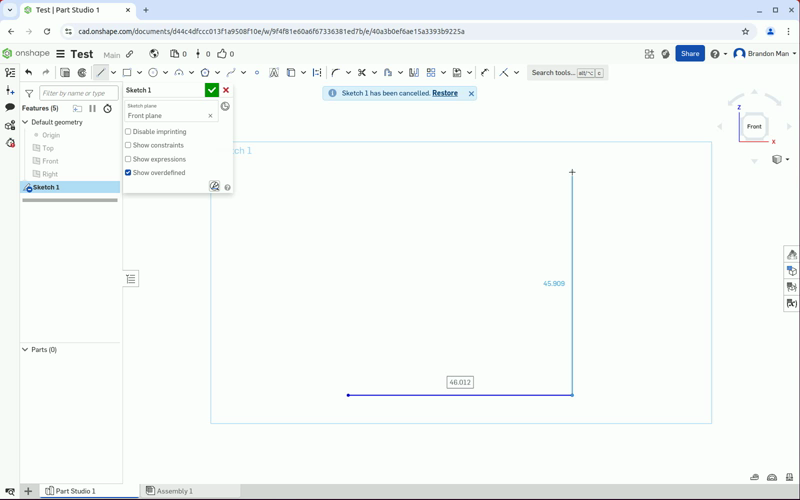
click(572, 171)
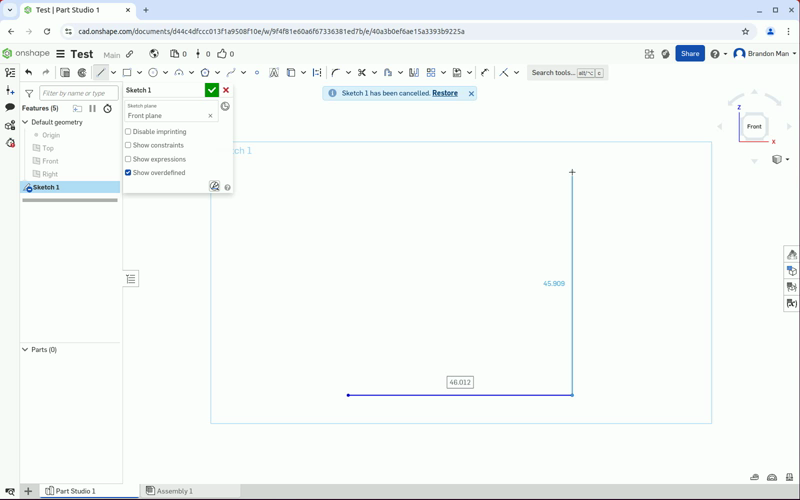
key_up(shift)
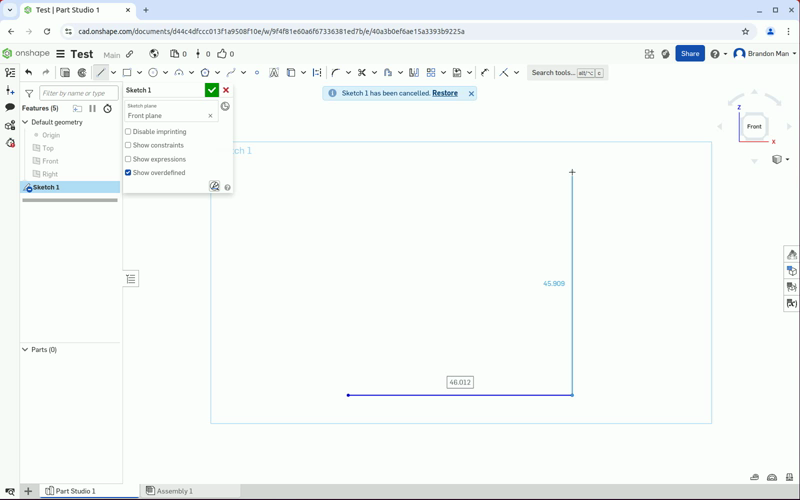
key_down(shift)
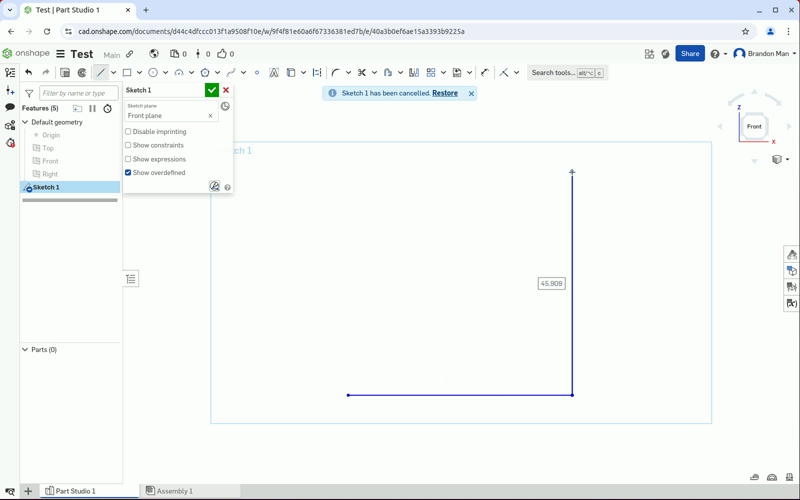
mouse_move(348, 171)
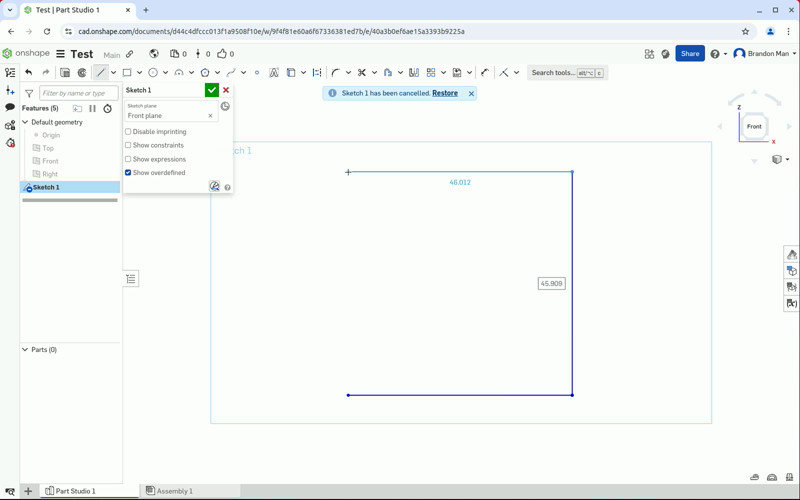
click(348, 171)
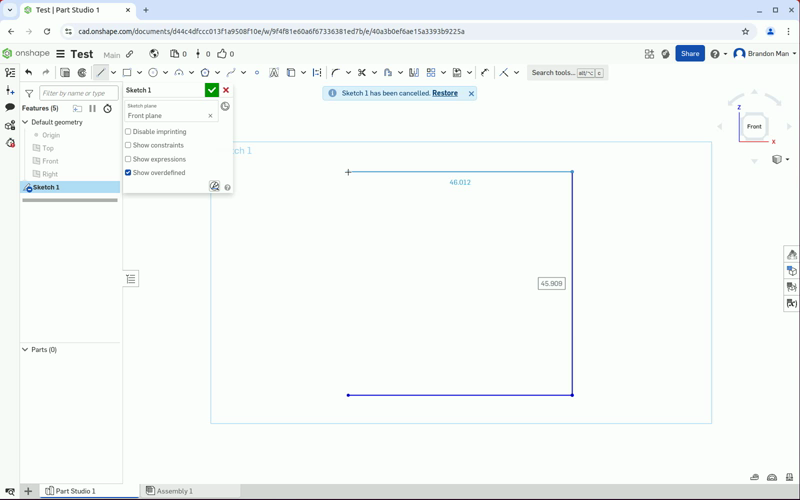
key_up(shift)
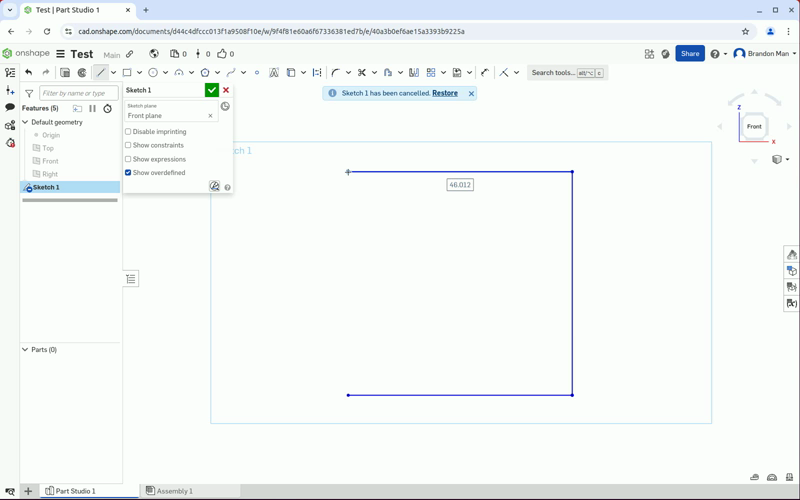
key_down(shift)
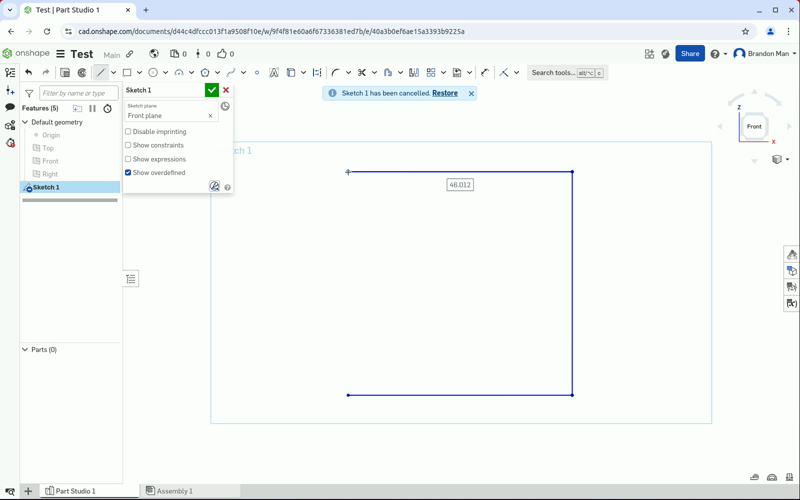
mouse_move(348, 395)
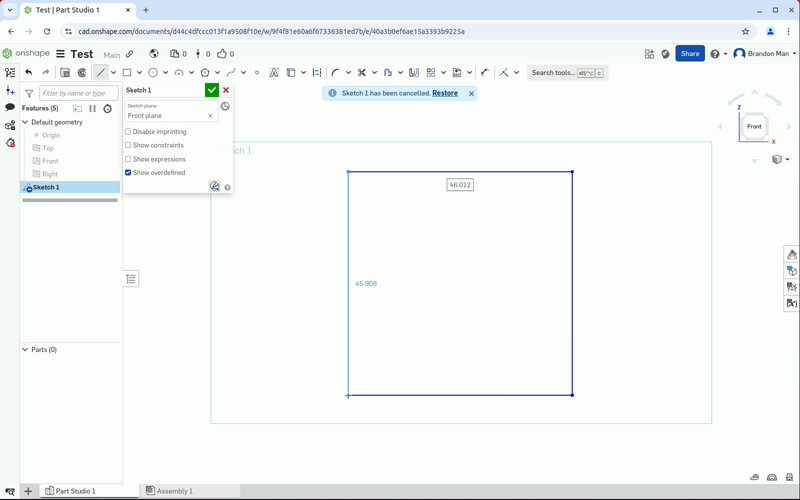
key_up(shift)
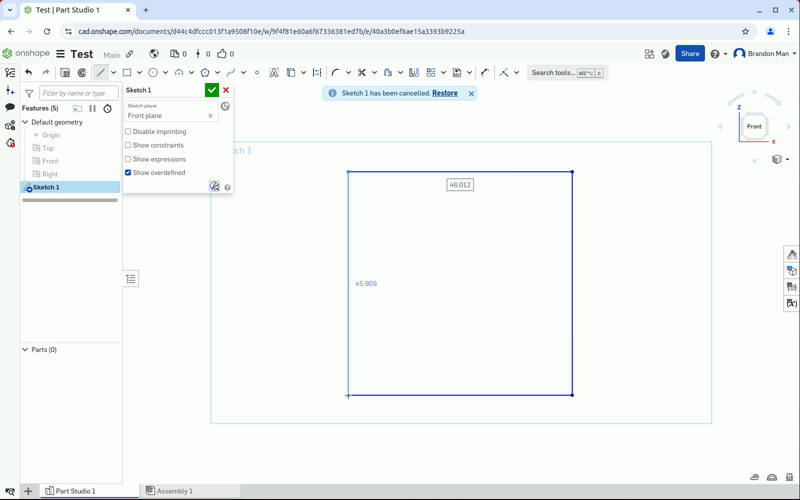
click(348, 395)
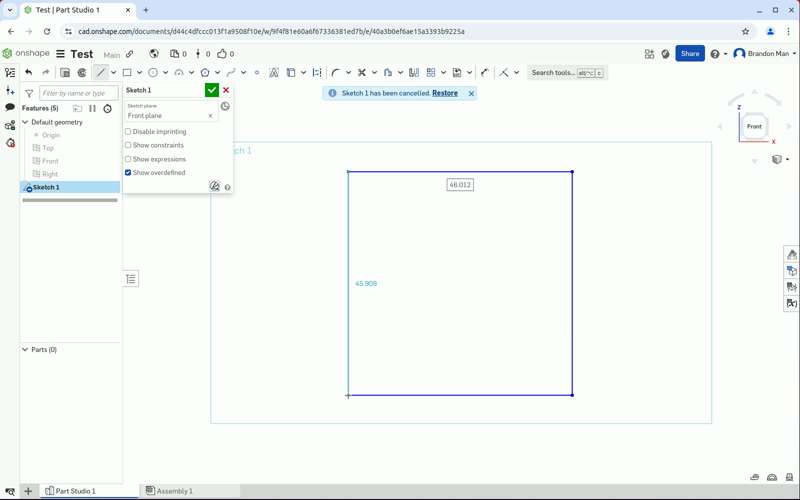
key(esc)
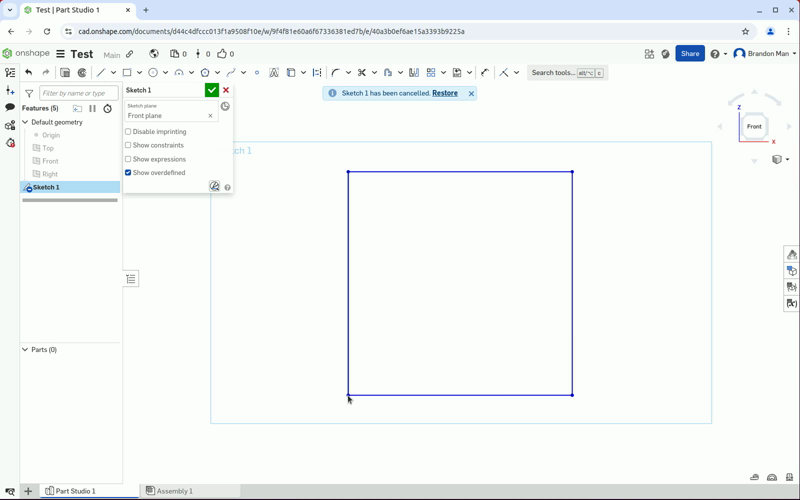
mouse_move(421, 217)
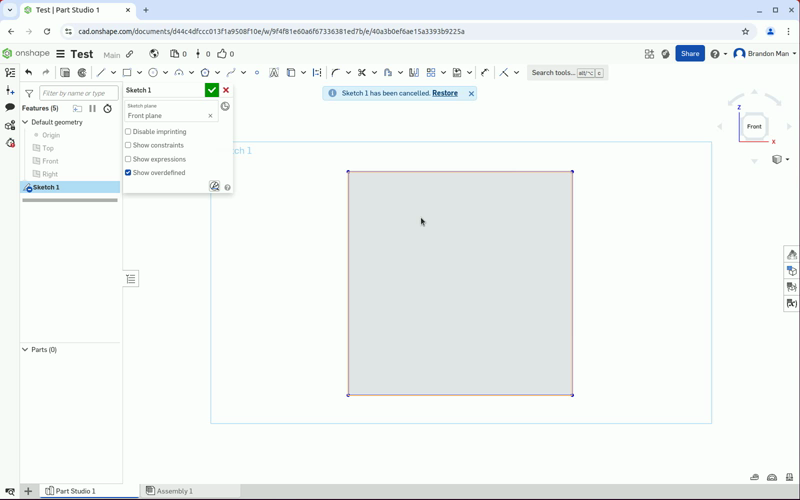
click(421, 217)
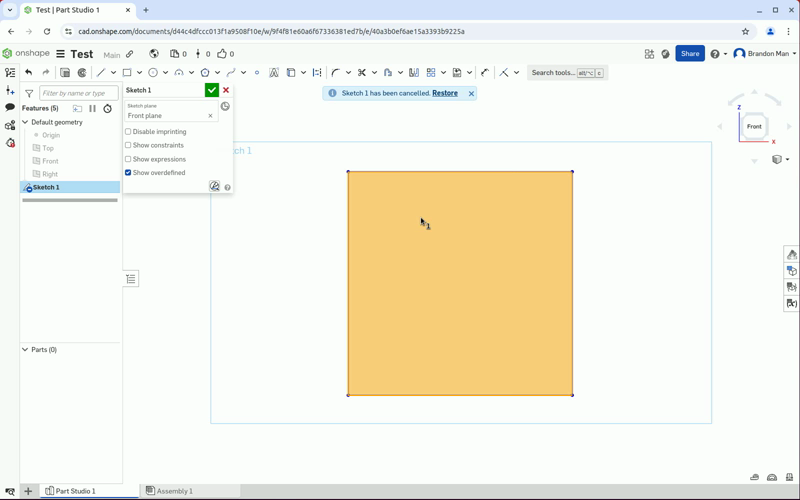
mouse_move(73, 352)
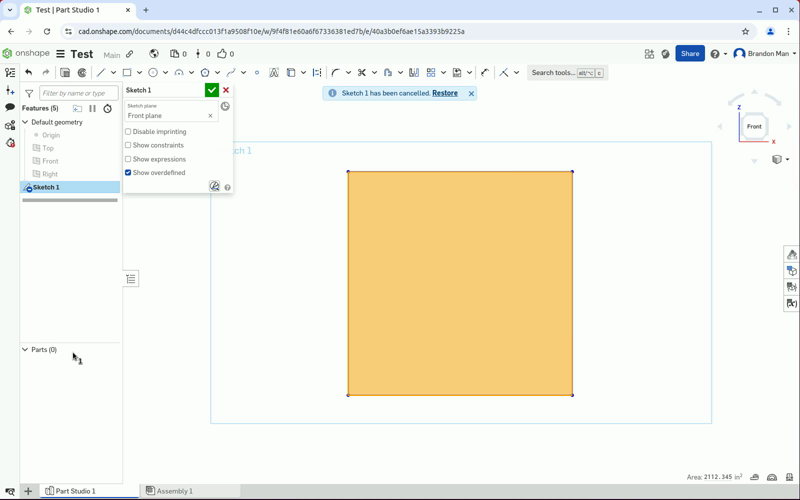
key(shift+y)
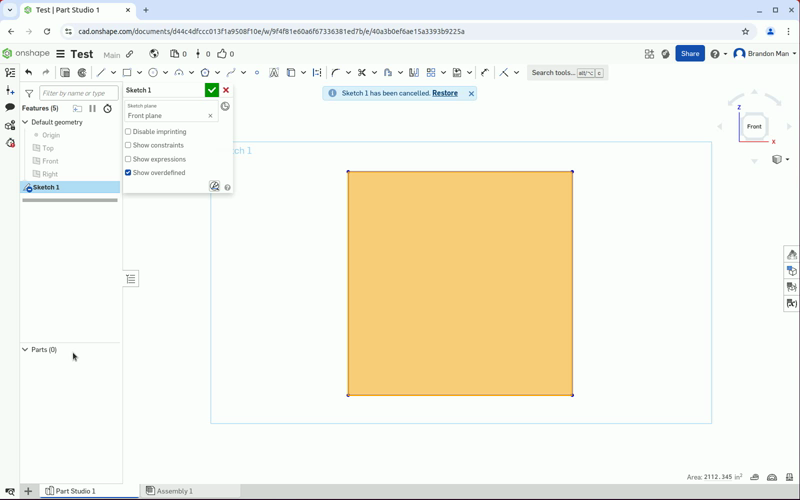
key(shift+e)
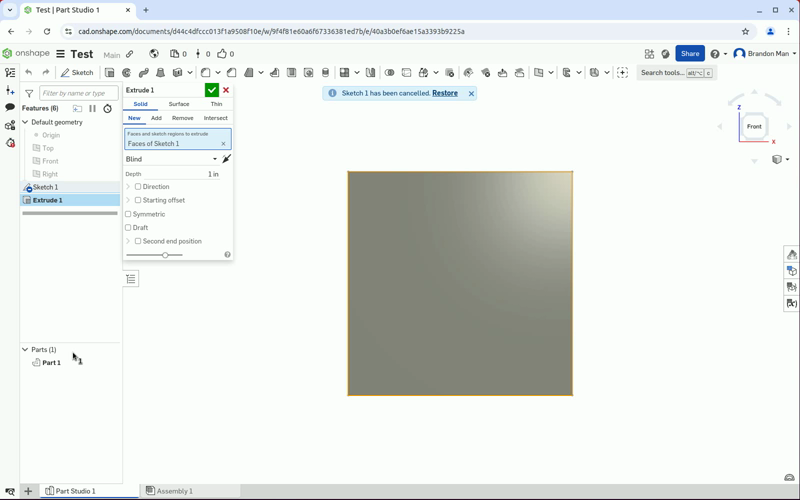
mouse_move(143, 106)
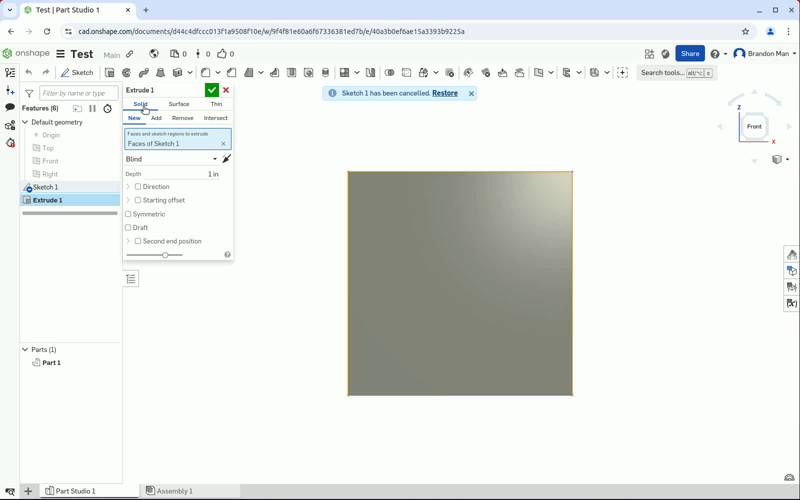
click(143, 106)
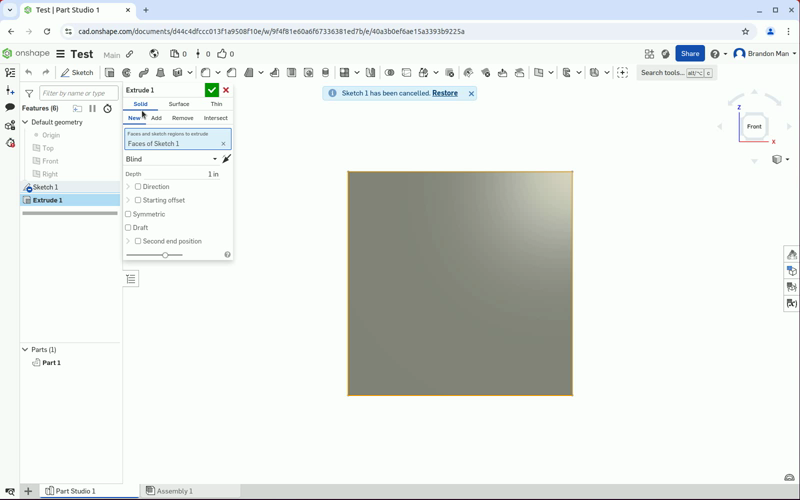
mouse_move(137, 120)
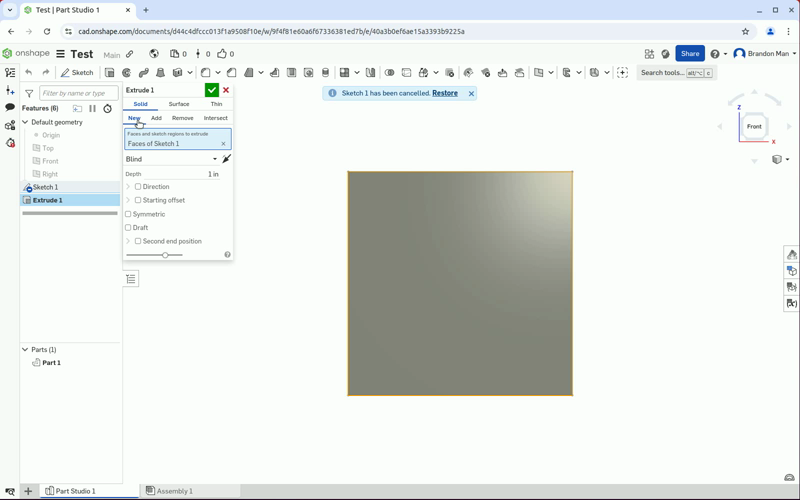
click(137, 120)
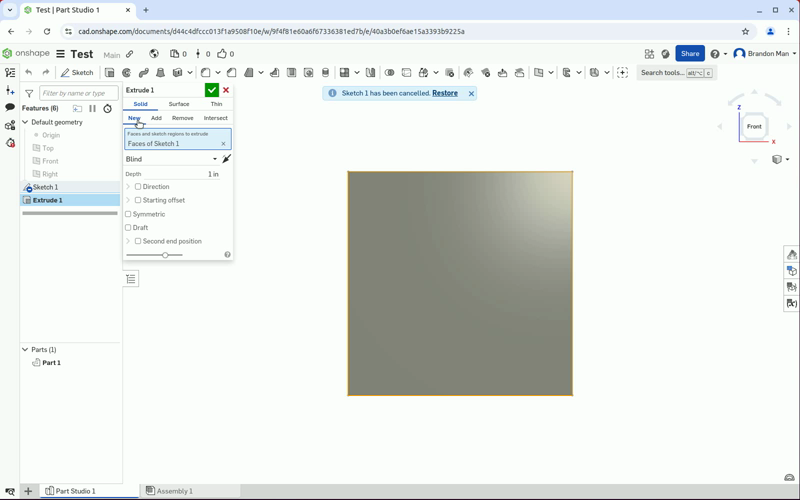
key(tab, 4)
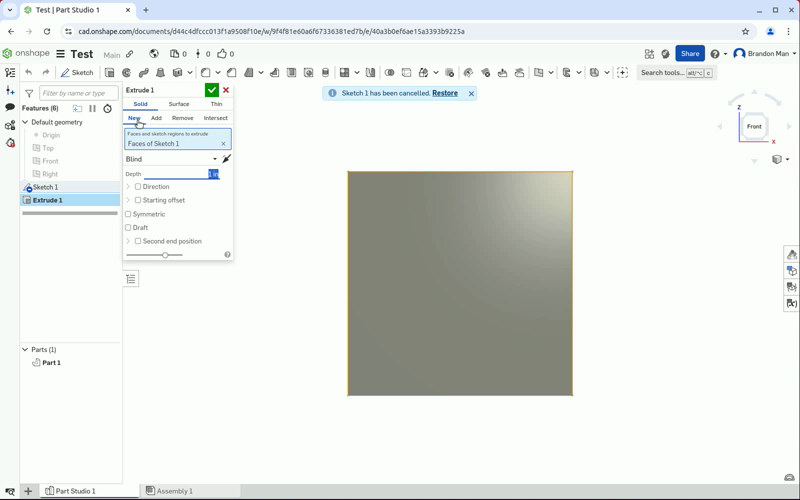
text(16.609)
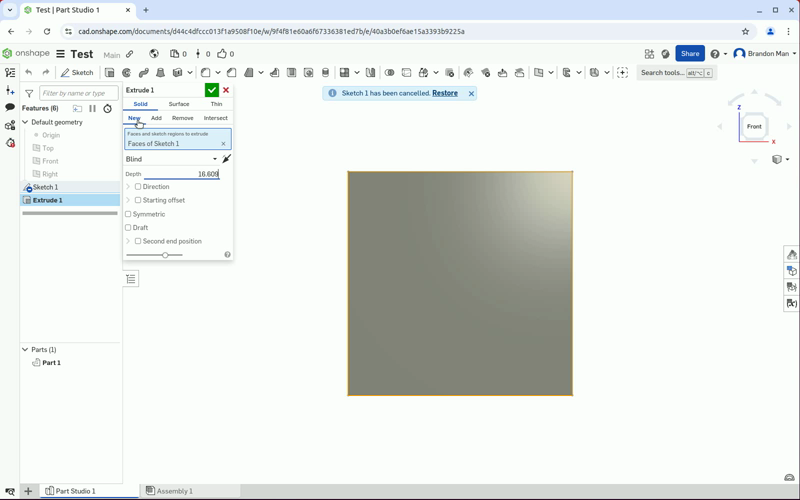
key(enter)
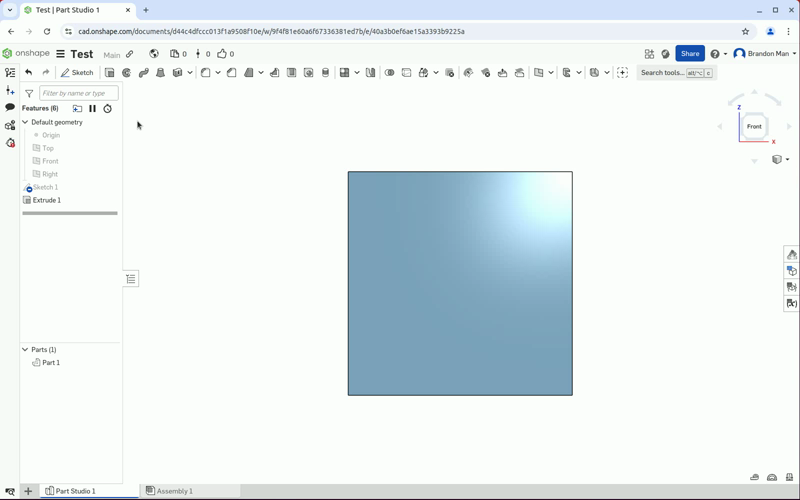
key(shift+h)
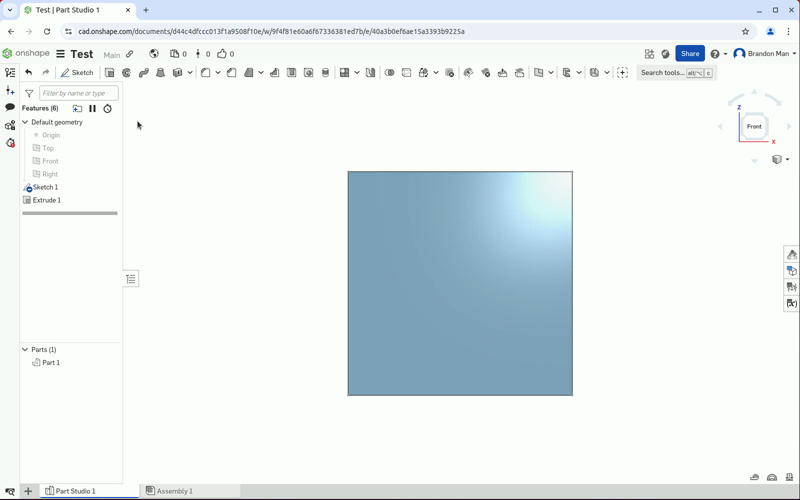
key(shift+h)
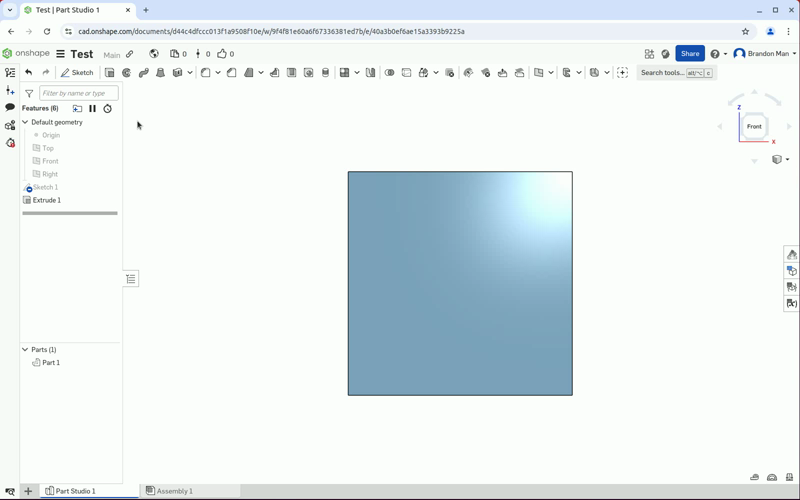
mouse_move(73, 189)
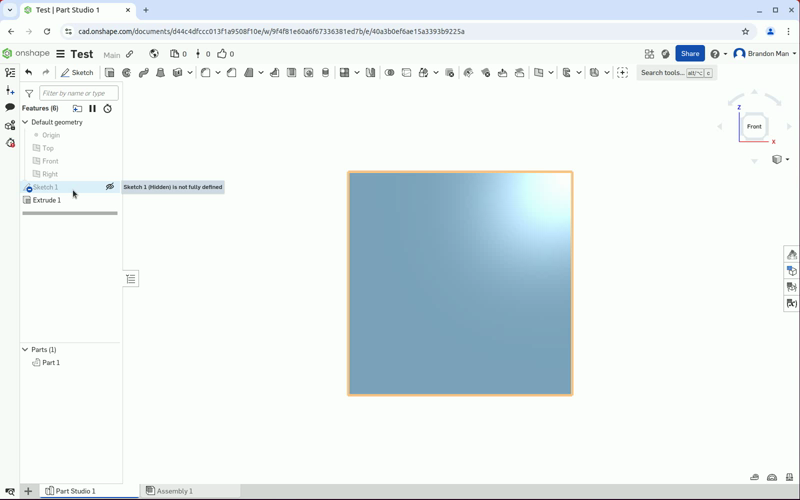
click(73, 189)
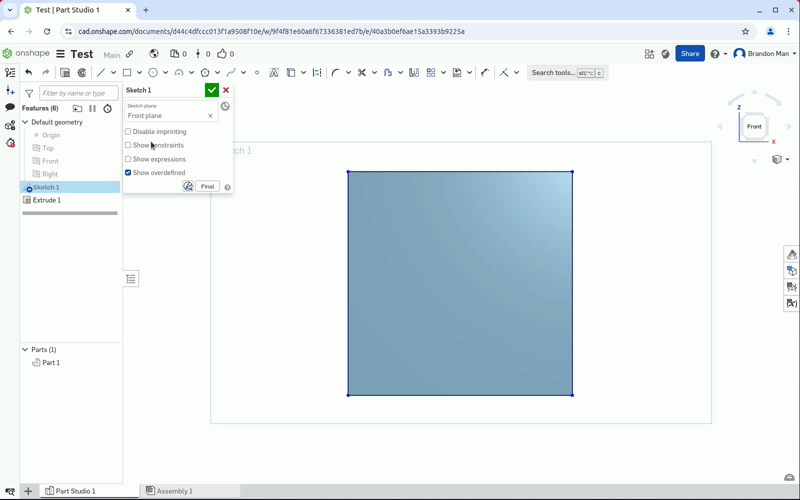
mouse_move(229, 92)
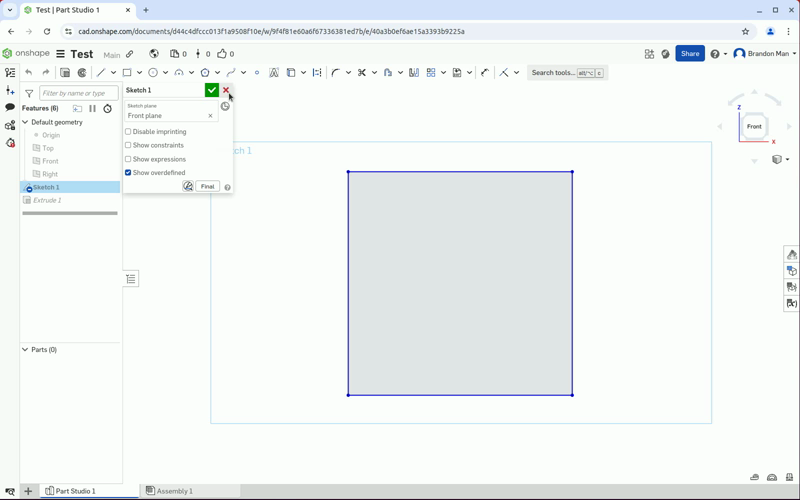
click(229, 92)
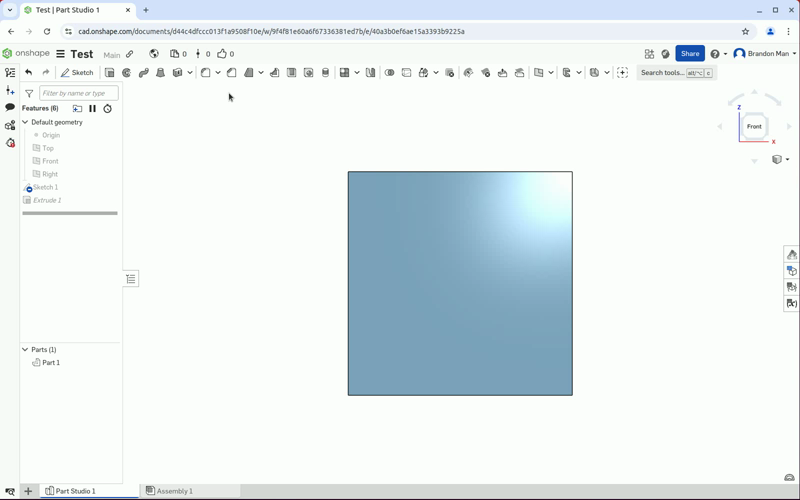
mouse_move(541, 75)
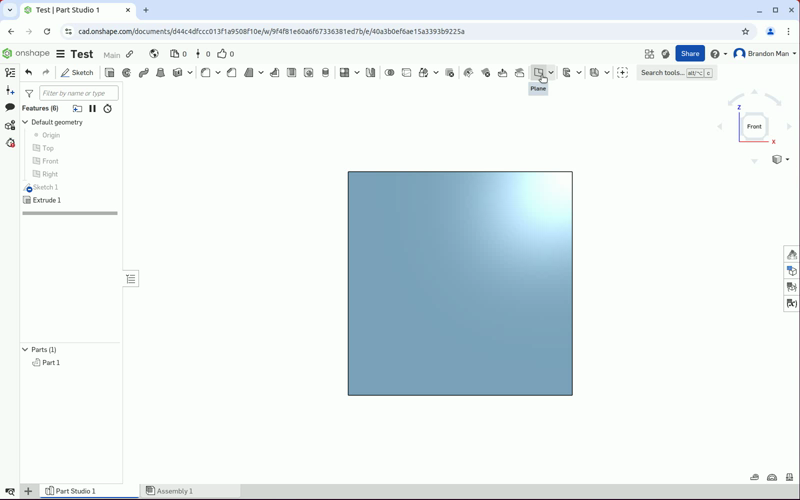
click(541, 75)
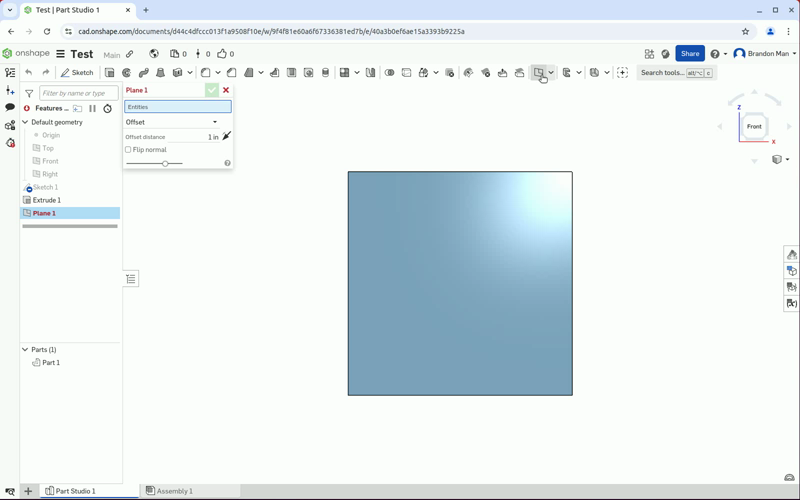
mouse_move(73, 163)
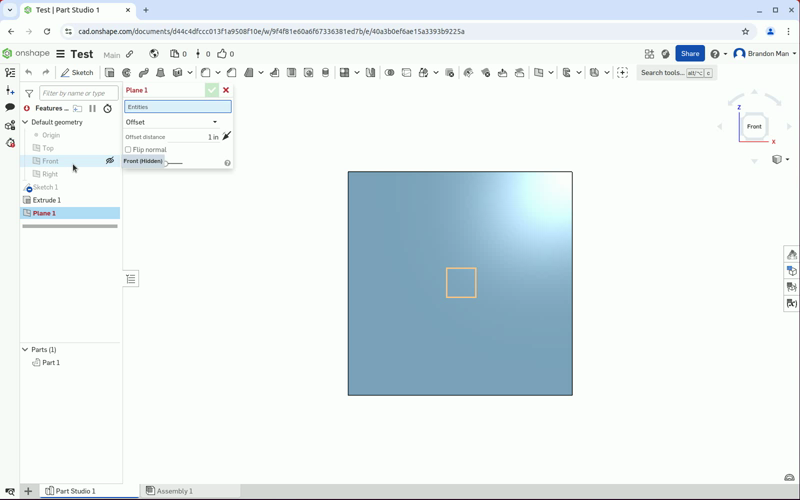
click(73, 163)
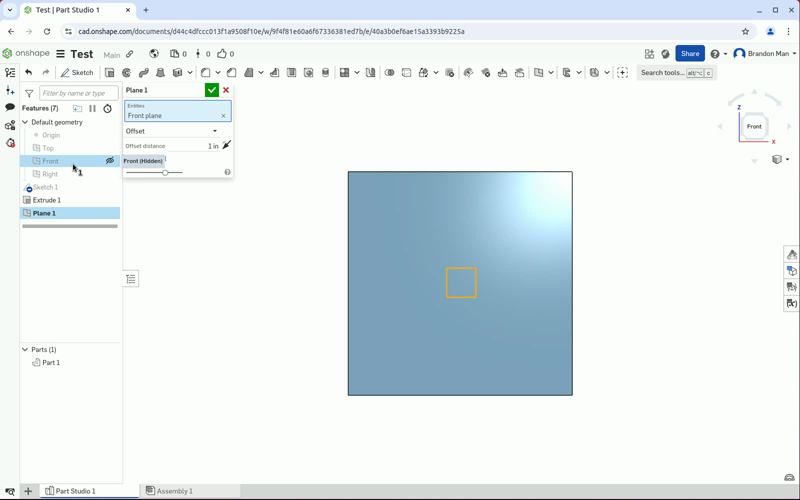
key(tab, 2)
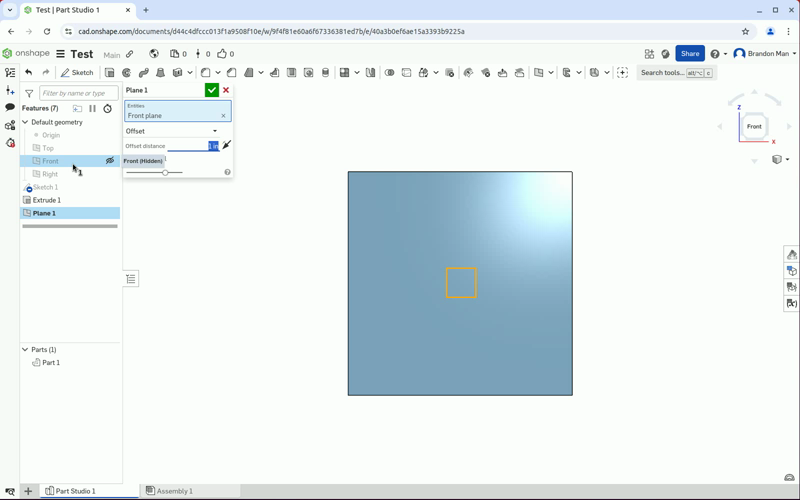
text(16.607)
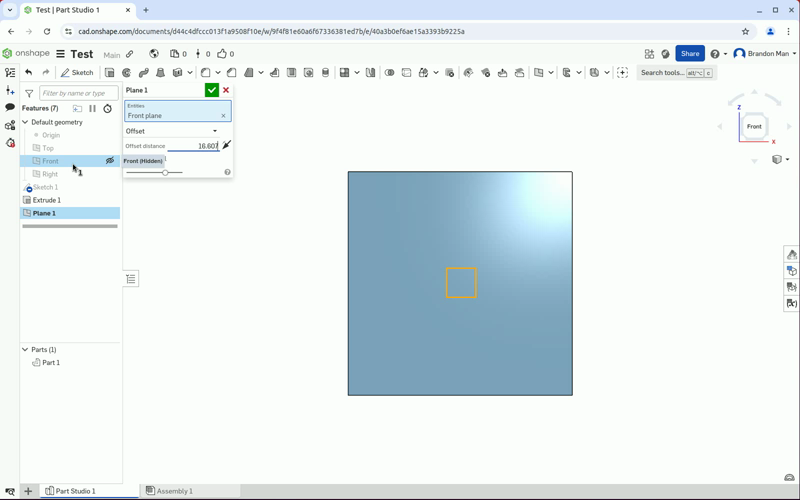
key(enter, 2)
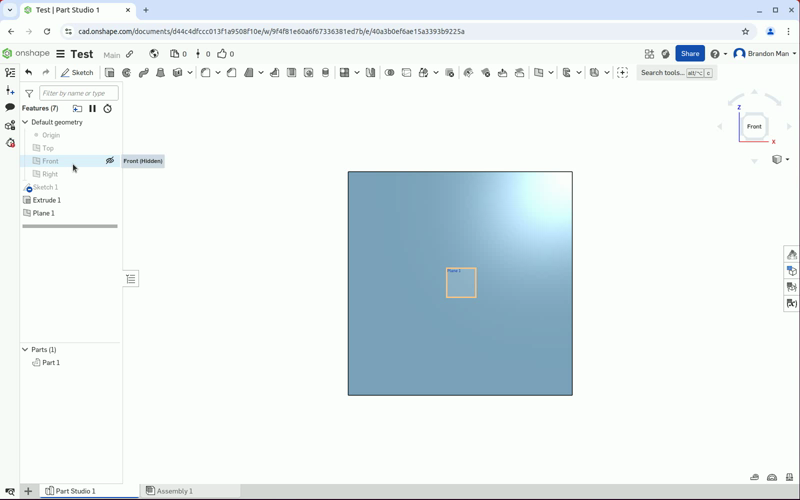
key(shift+s)
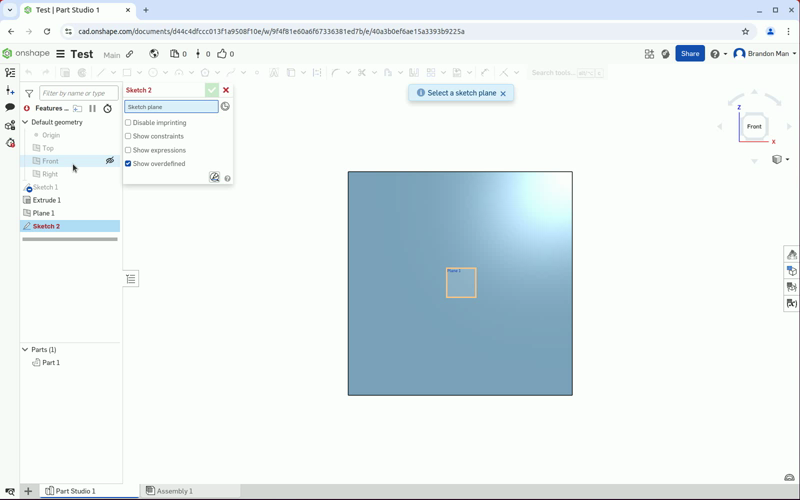
mouse_move(73, 215)
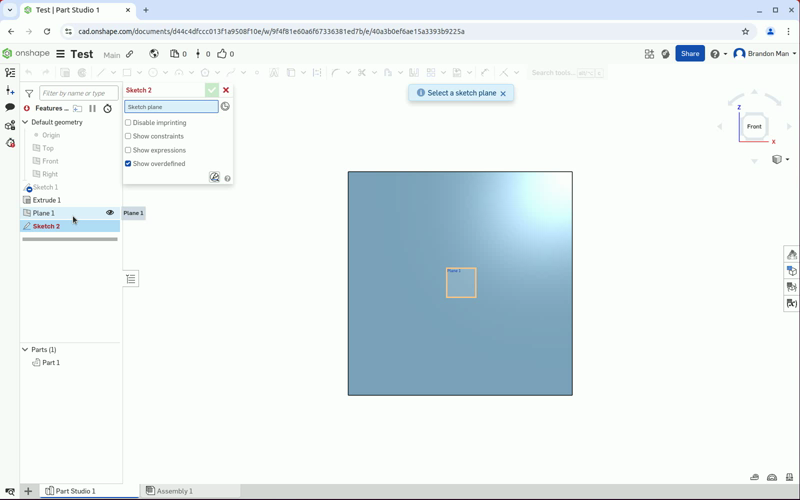
click(73, 215)
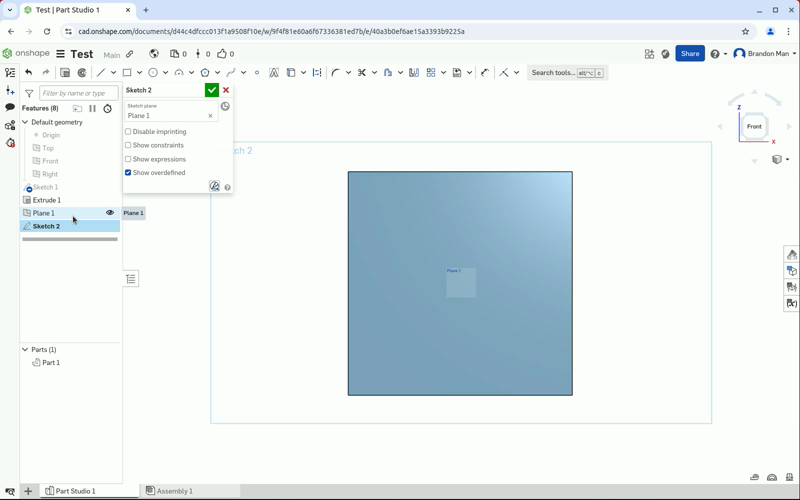
mouse_move(73, 352)
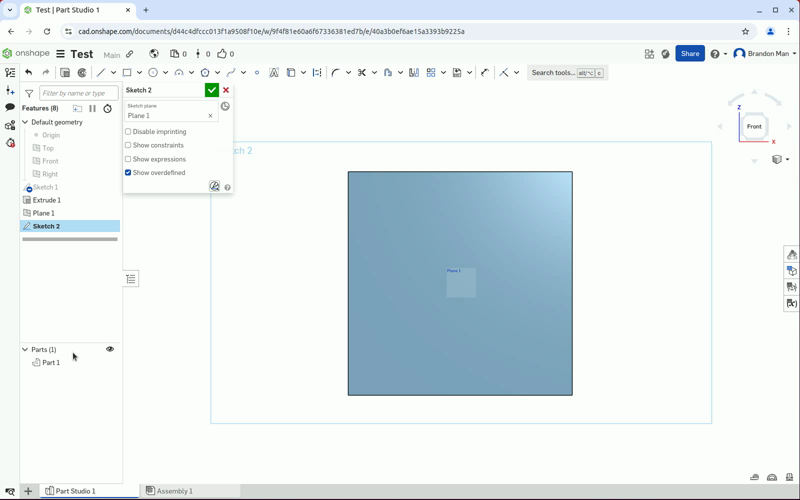
key(y)
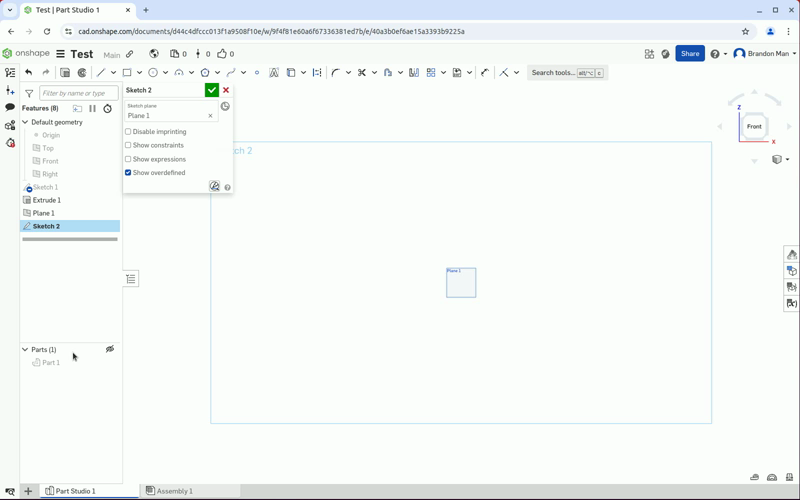
key(l)
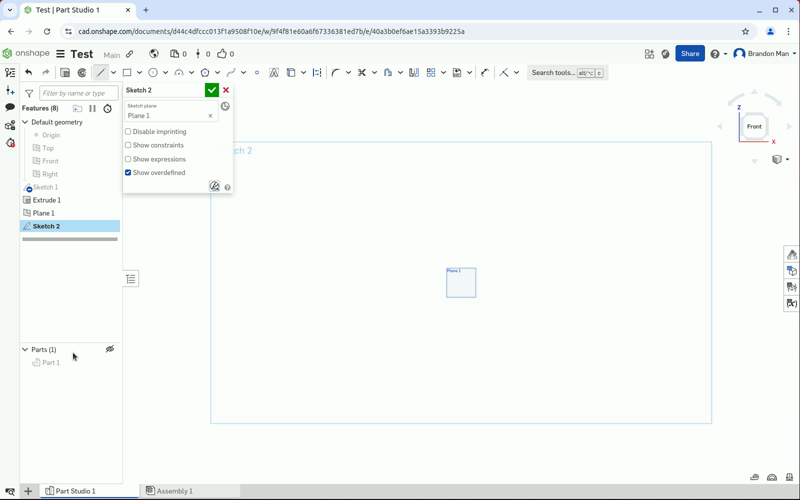
key_down(shift)
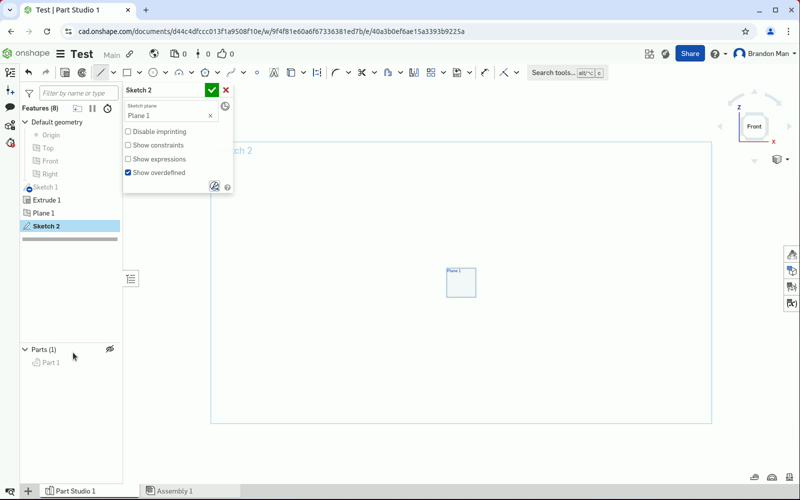
mouse_move(353, 389)
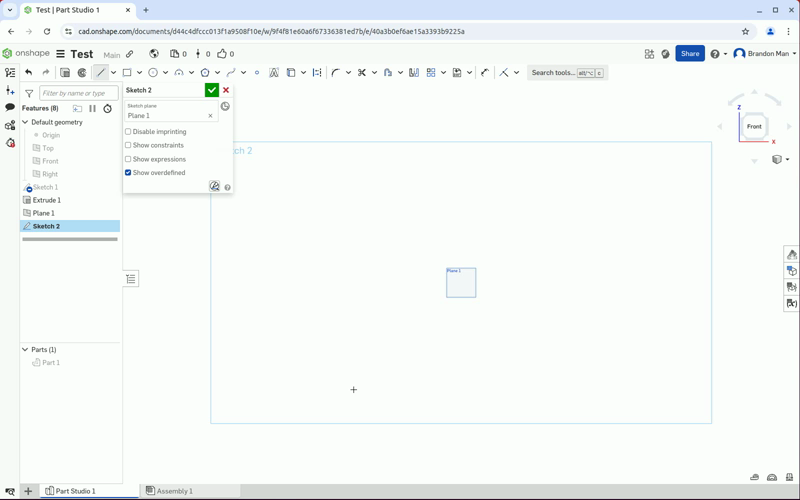
click(353, 389)
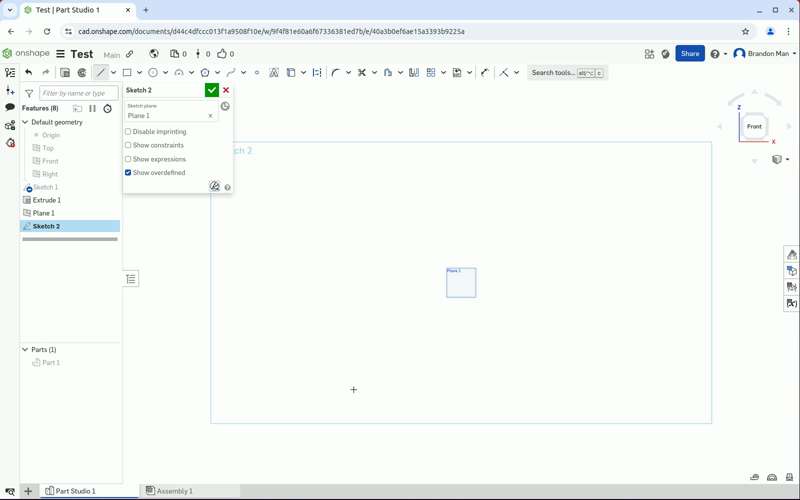
key_up(shift)
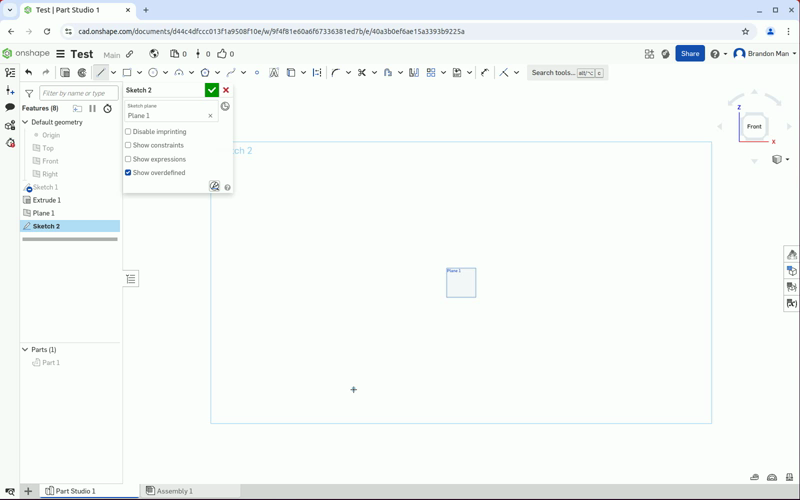
key_down(shift)
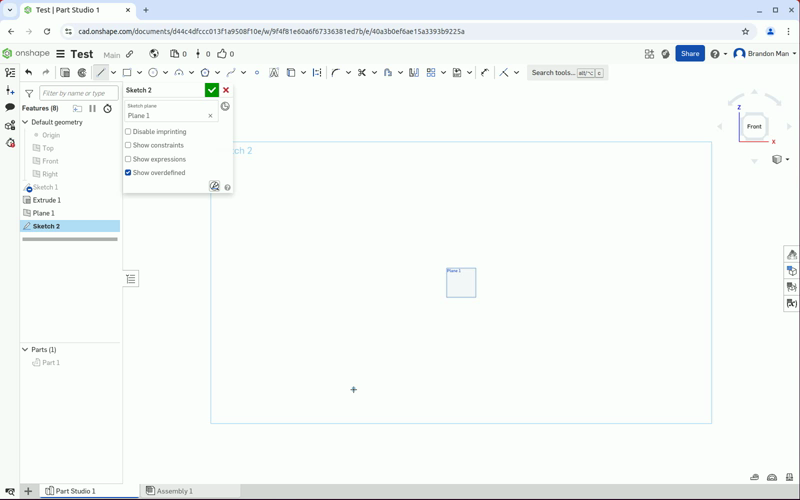
mouse_move(566, 389)
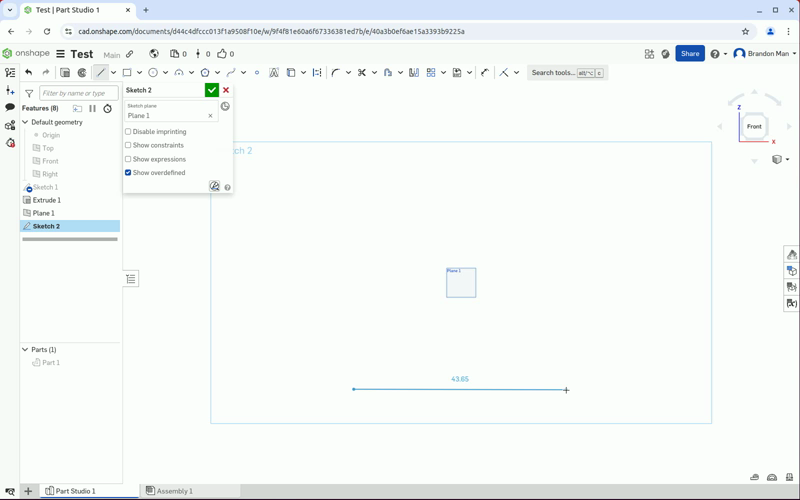
click(566, 389)
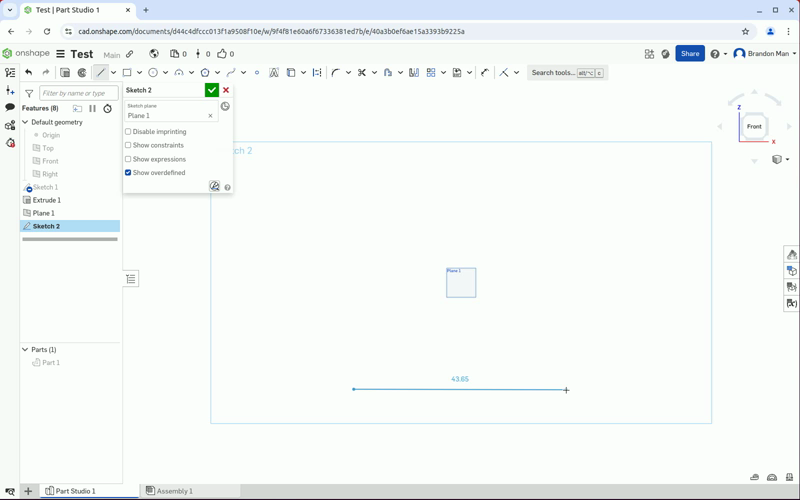
key_up(shift)
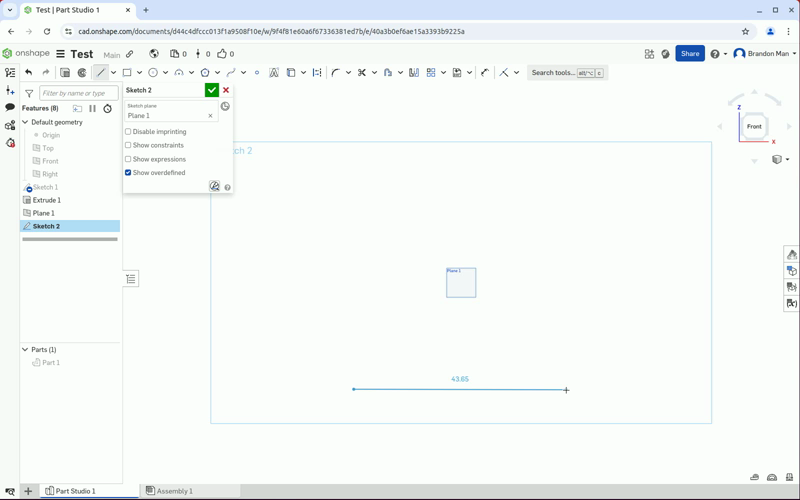
key_down(shift)
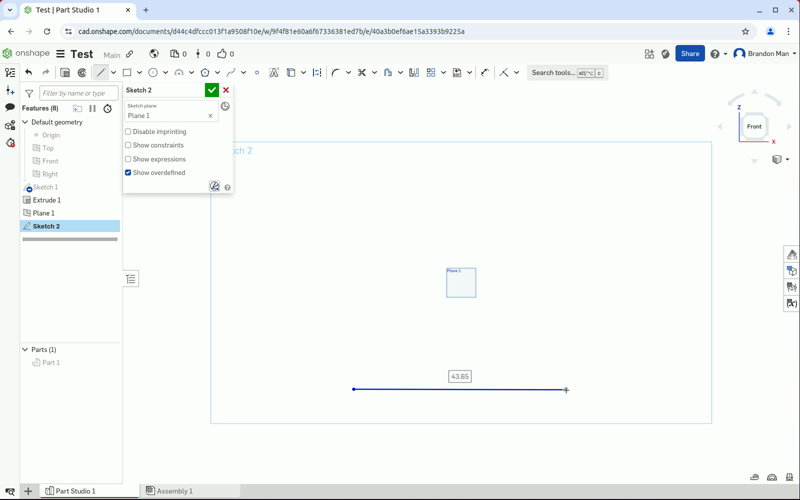
mouse_move(566, 177)
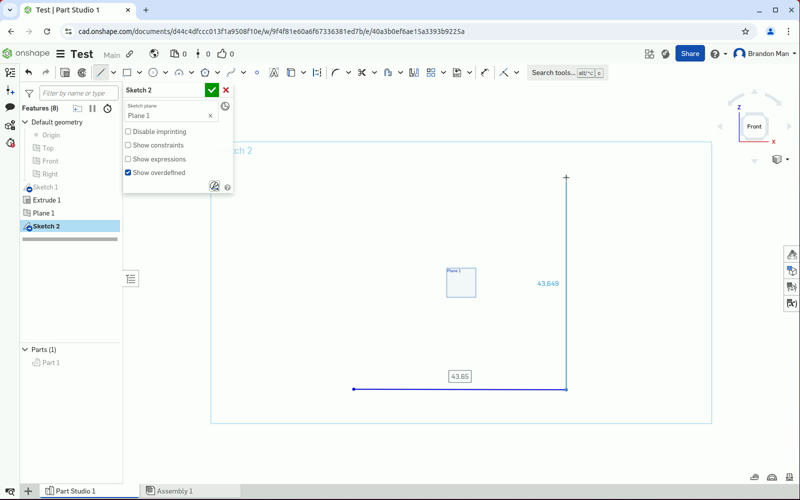
click(566, 177)
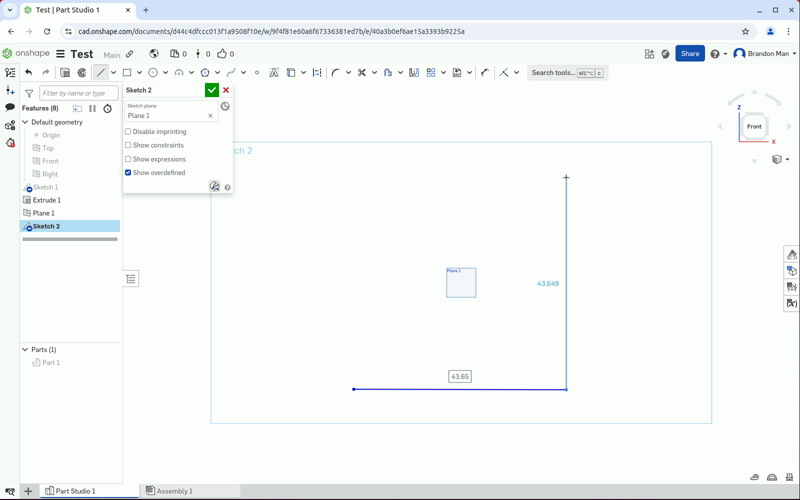
key_up(shift)
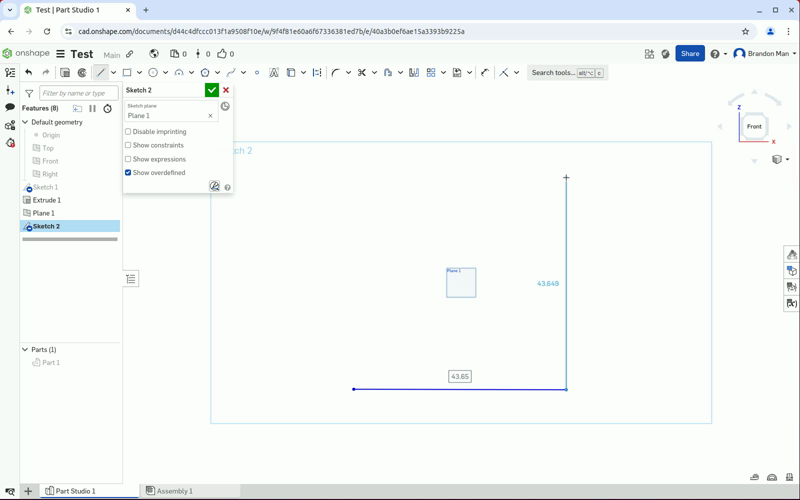
key_down(shift)
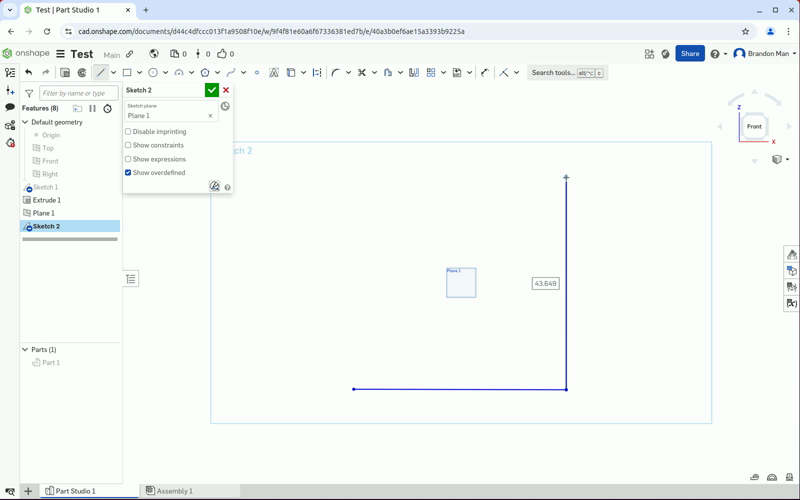
mouse_move(354, 177)
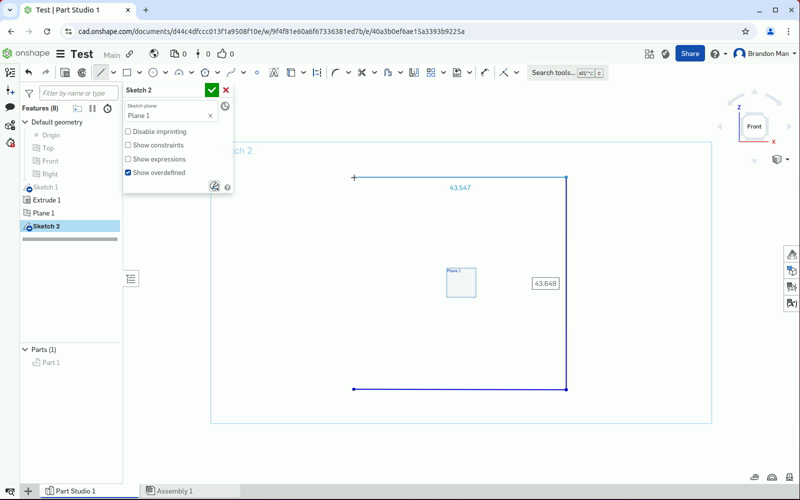
click(354, 177)
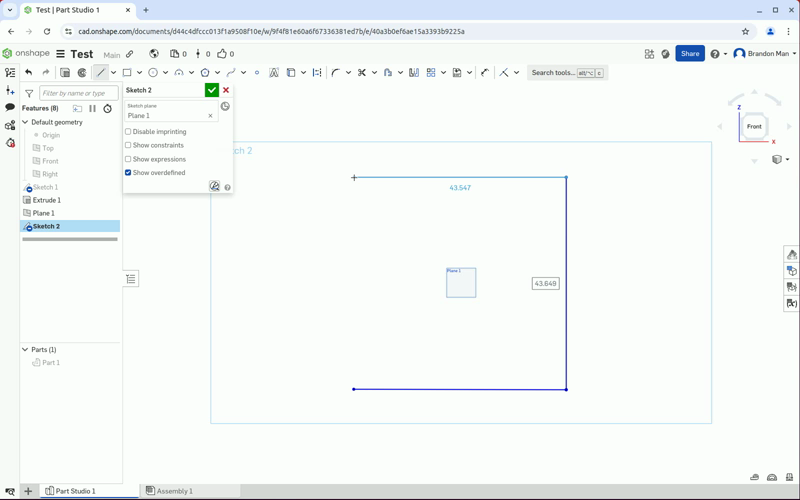
key_up(shift)
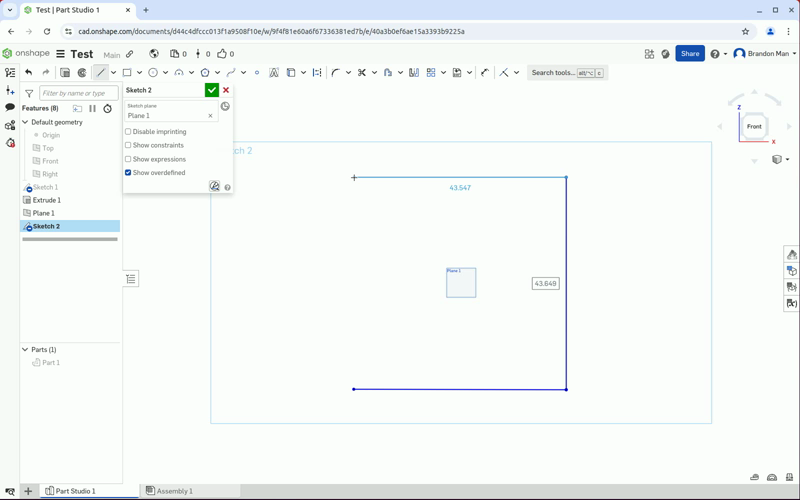
key_down(shift)
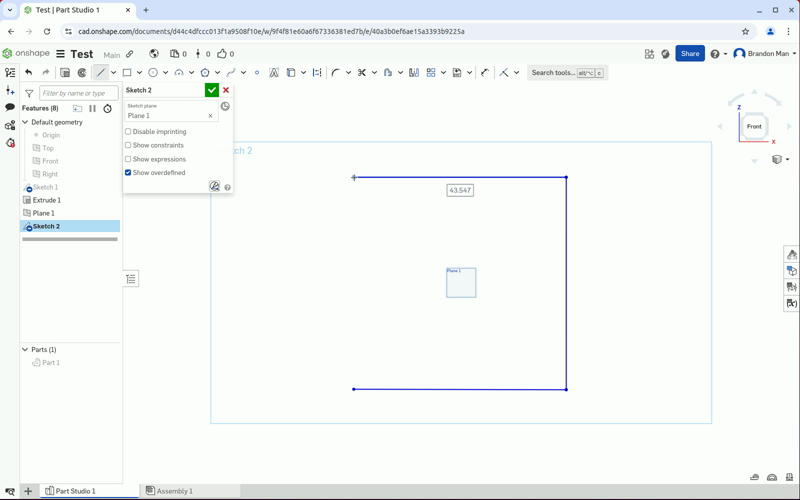
mouse_move(353, 389)
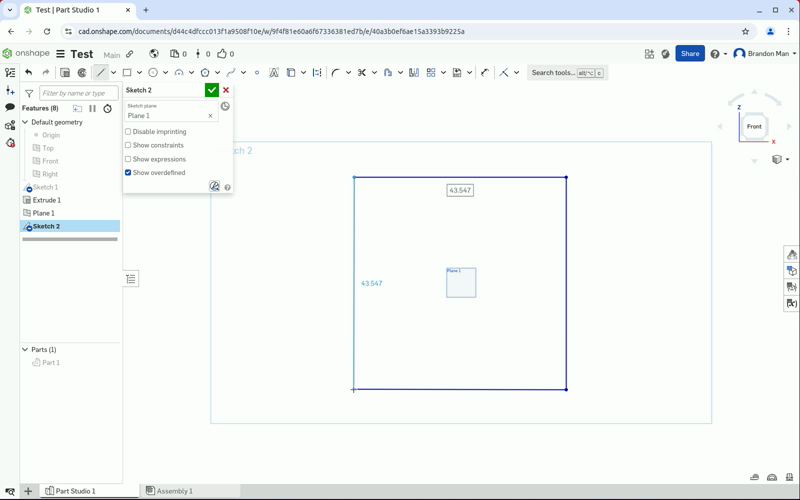
key_up(shift)
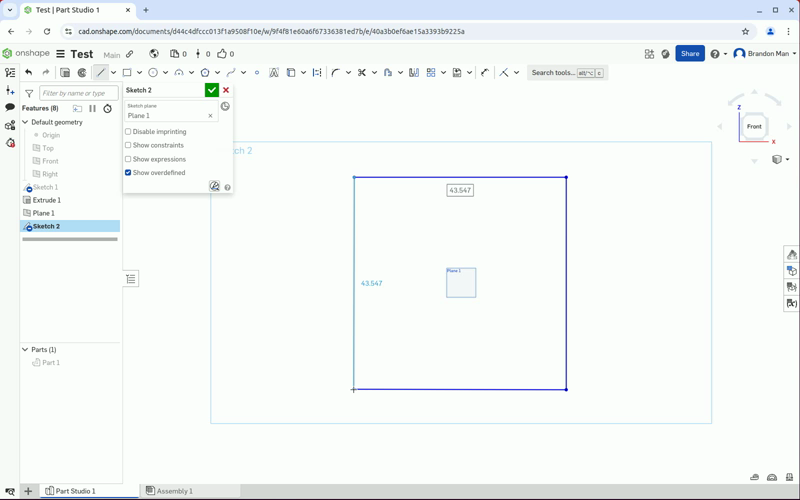
click(353, 389)
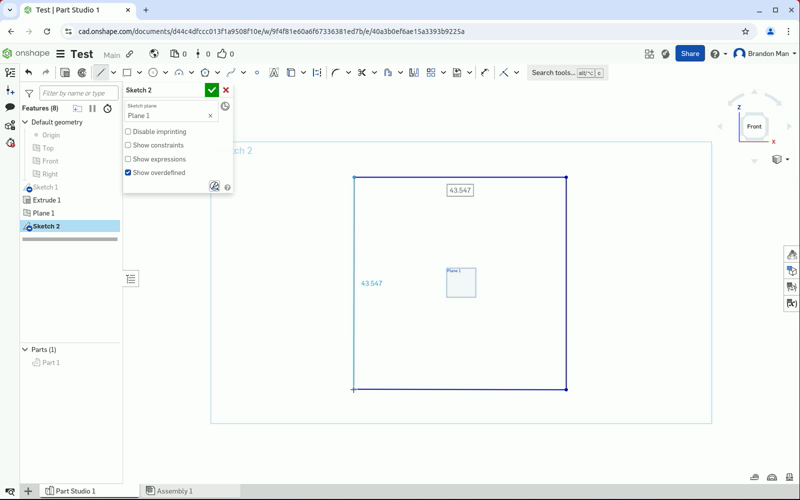
key(esc)
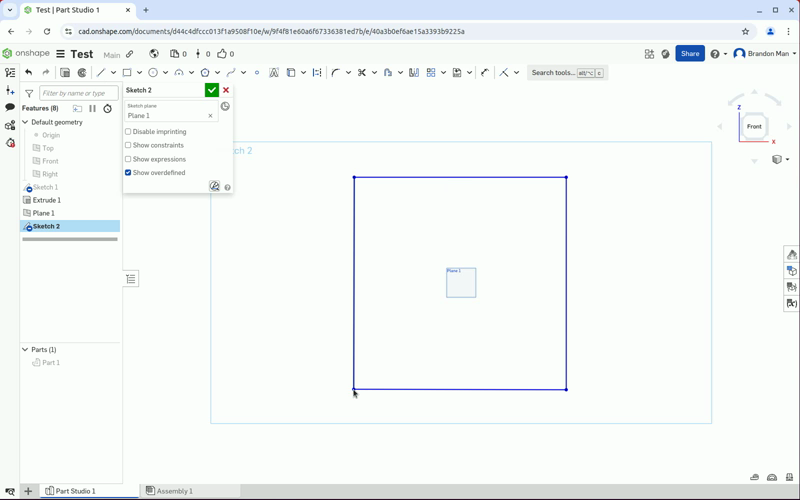
mouse_move(453, 336)
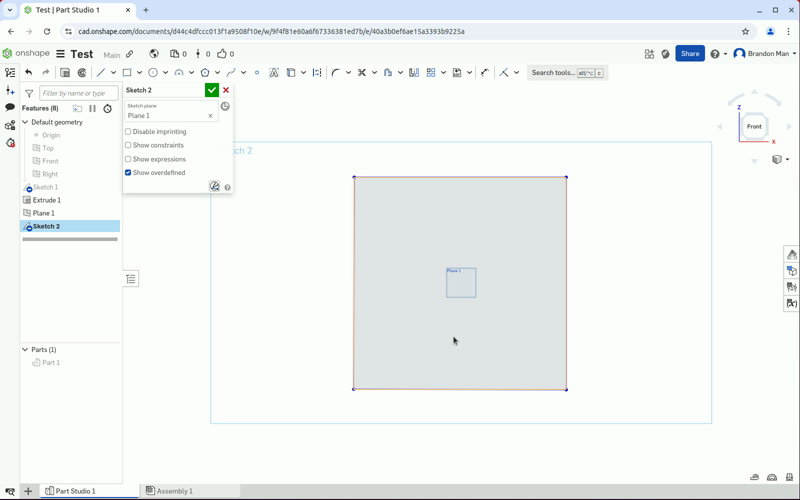
click(453, 336)
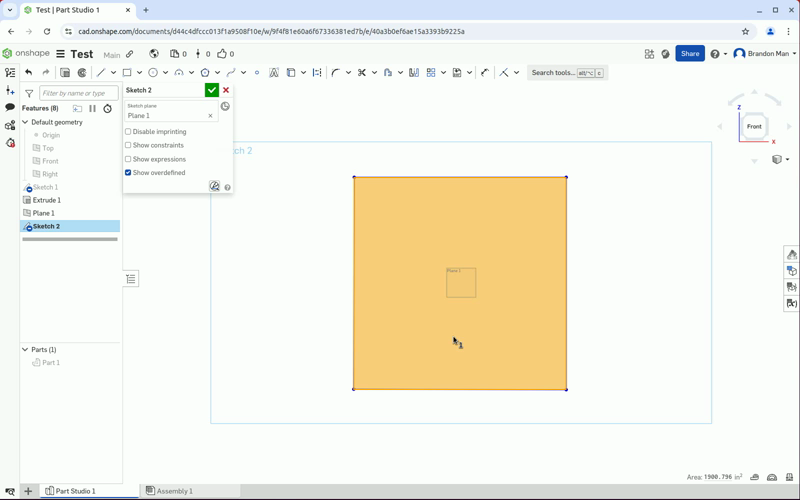
mouse_move(73, 352)
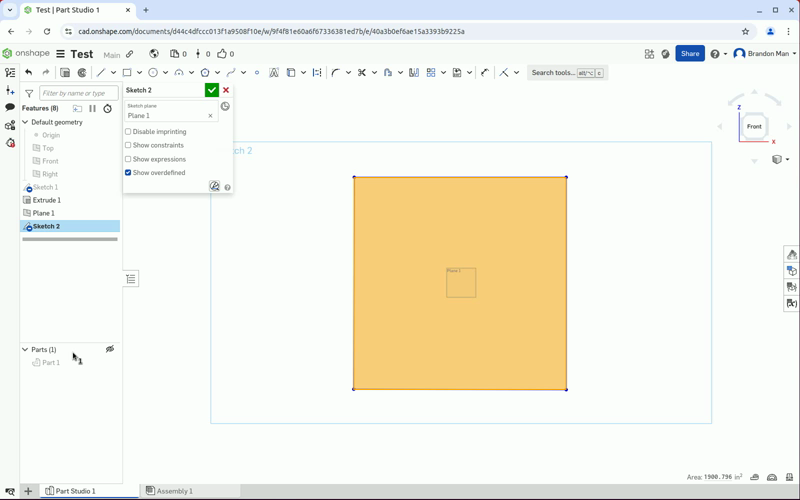
key(shift+y)
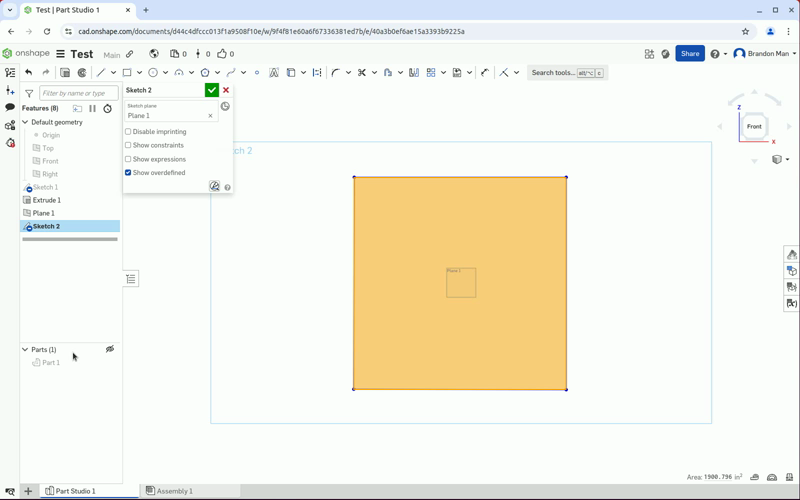
key(shift+e)
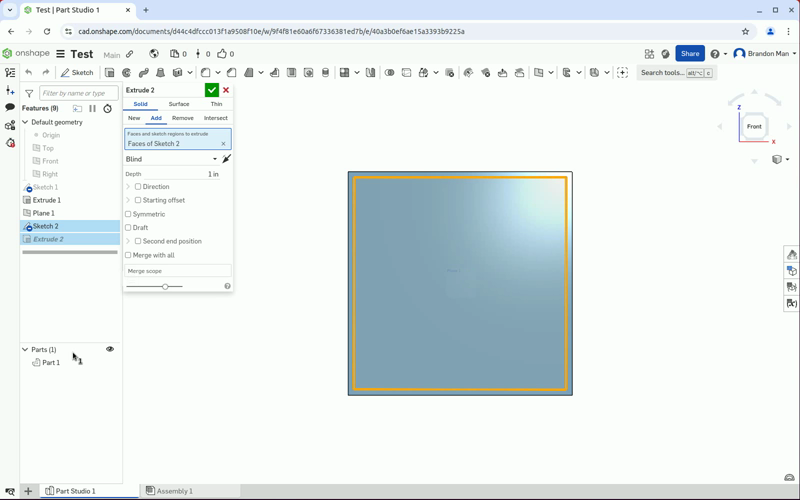
mouse_move(143, 106)
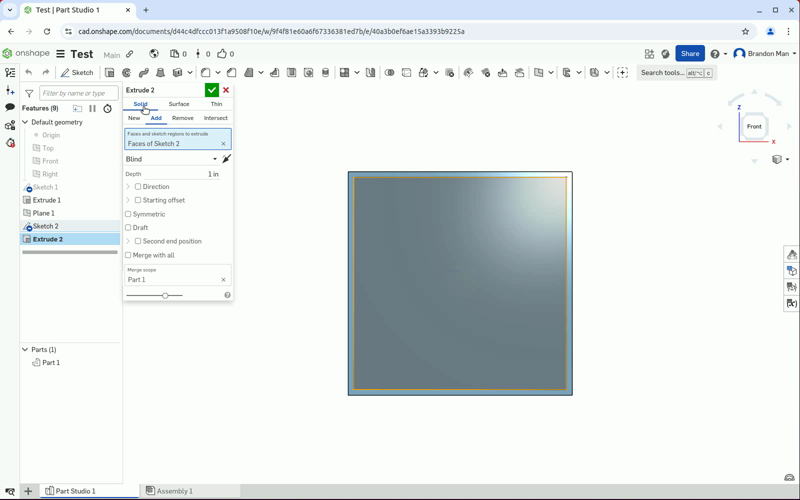
click(143, 106)
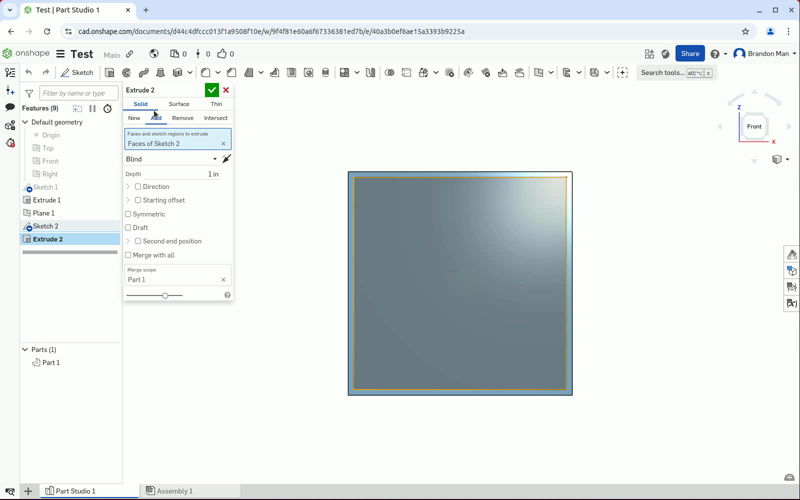
mouse_move(186, 120)
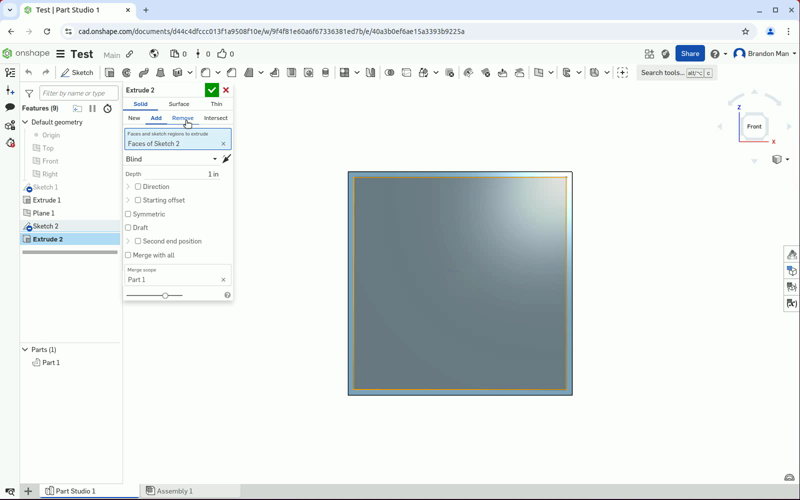
click(186, 120)
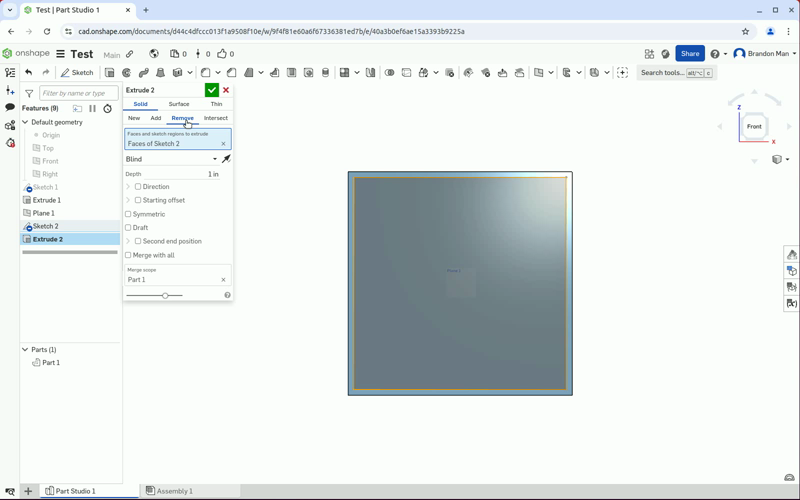
key(tab, 4)
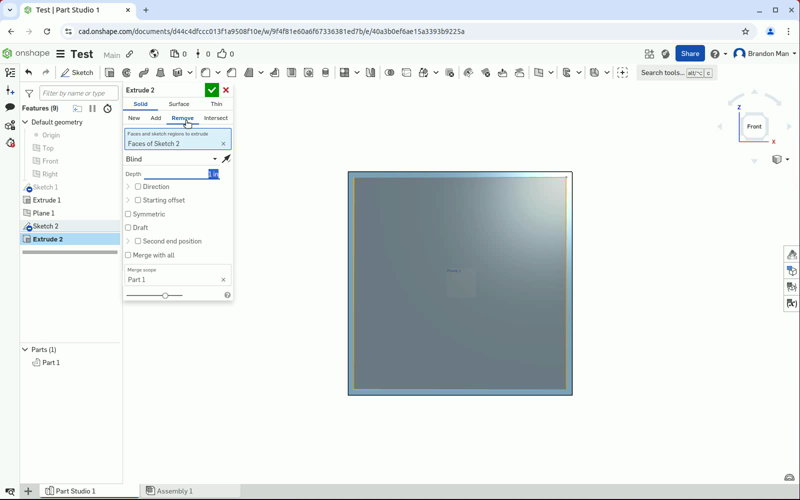
text(15.887)
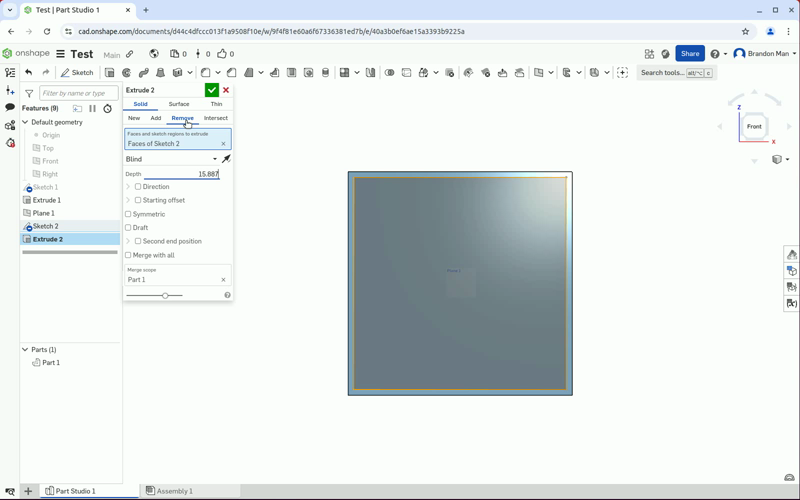
key(tab, 6)
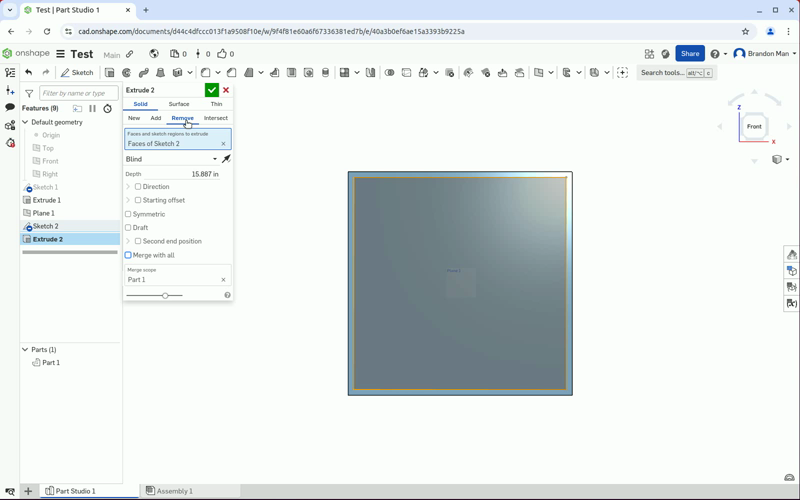
key(space)
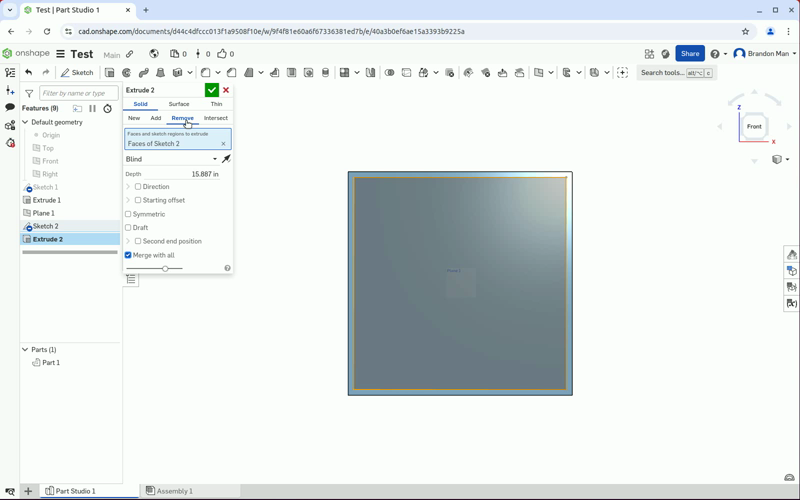
key(enter)
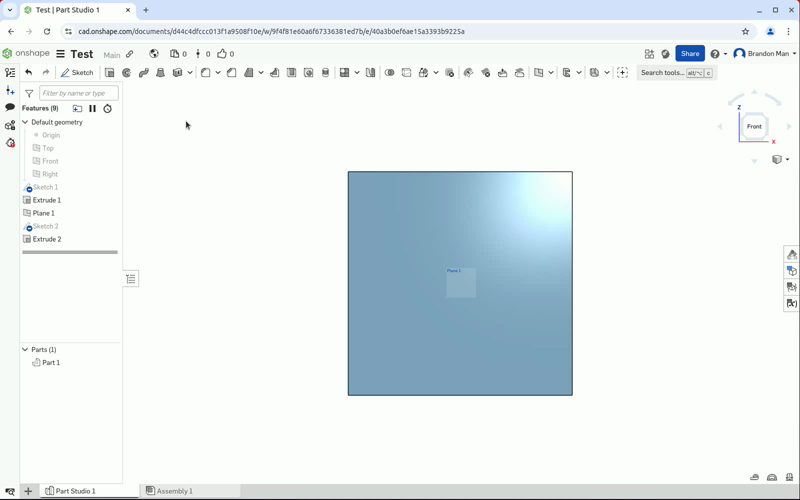
key(shift+h)
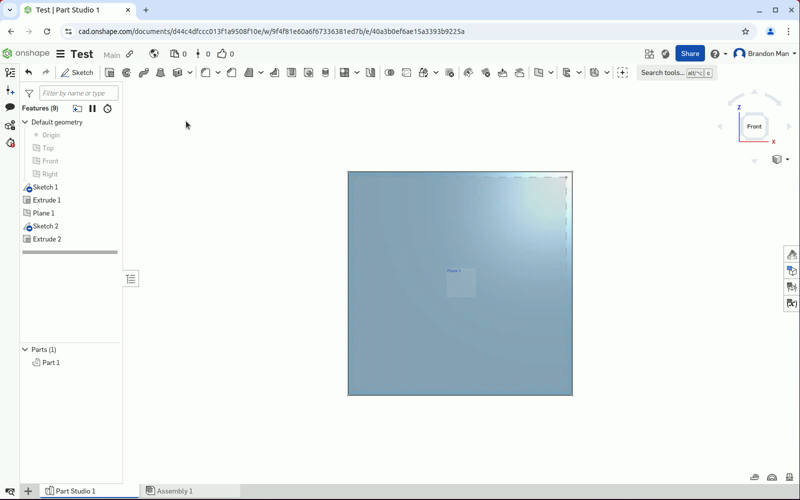
key(shift+h)
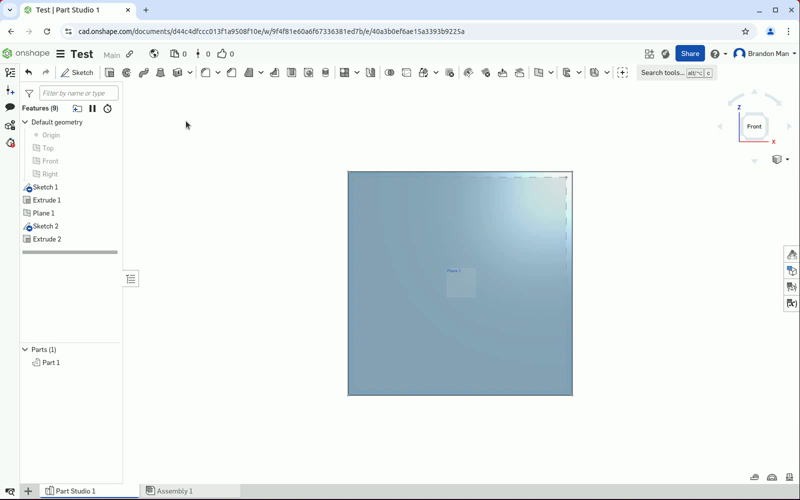
key(shift+7)
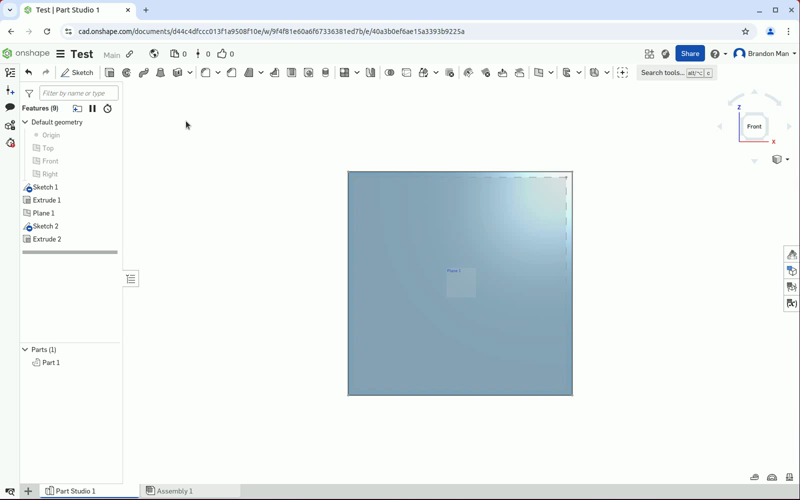
key(left, 2)
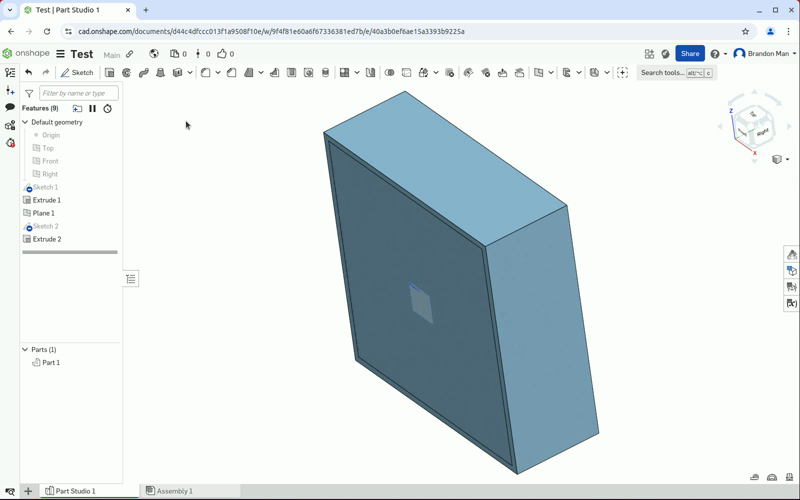
key(down, 2)
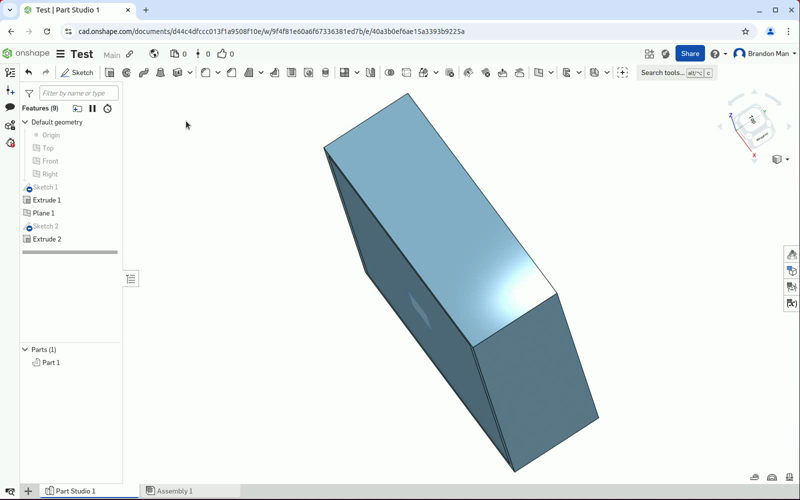
key(up, 2)
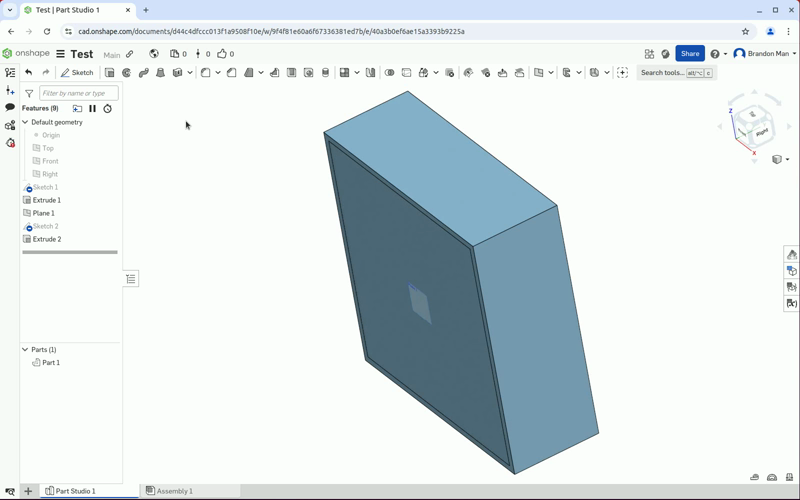
key(right, 2)
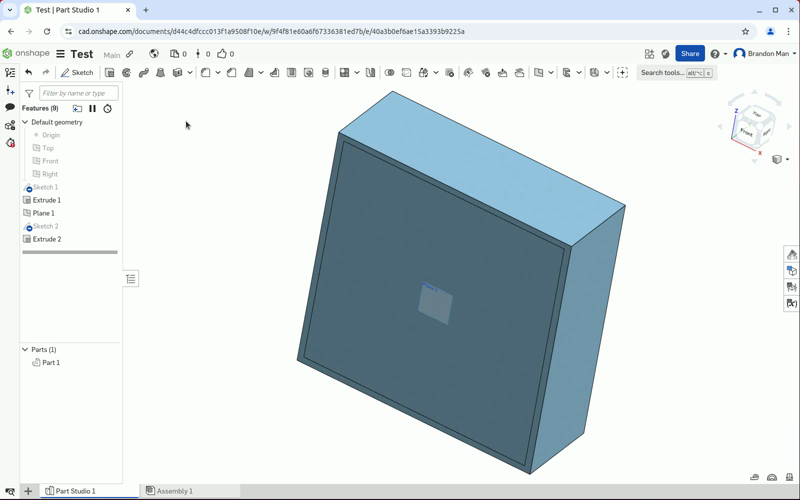
mouse_move(73, 189)
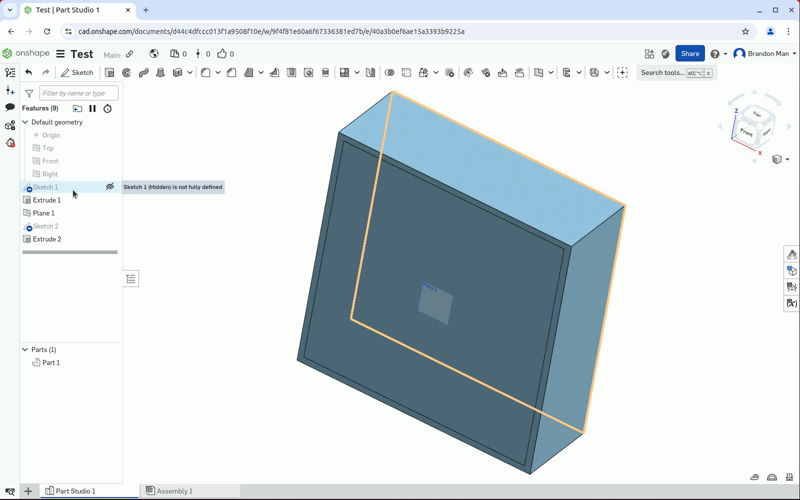
click(73, 189)